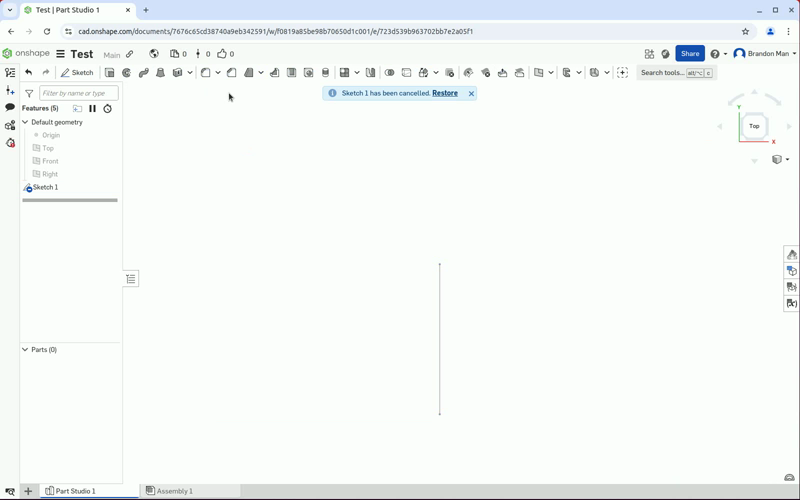
key(shift+h)
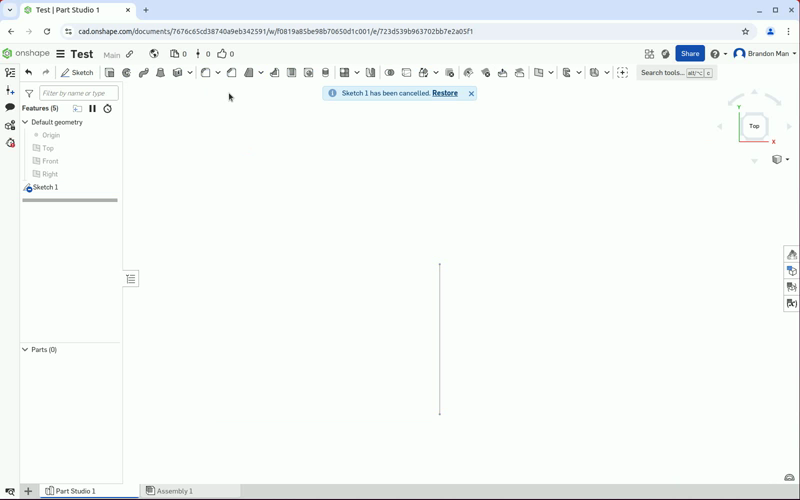
key(shift+s)
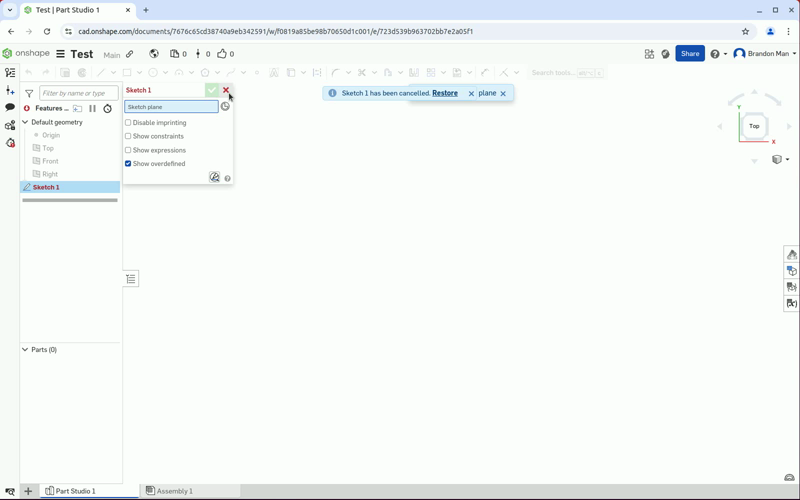
mouse_move(73, 150)
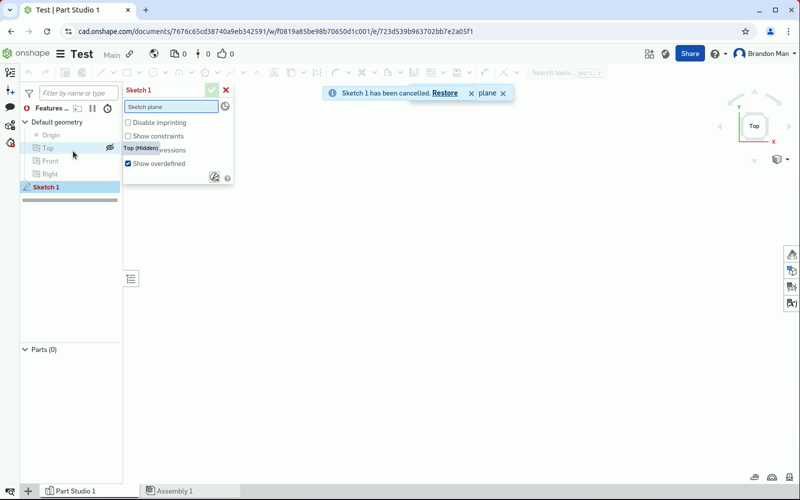
click(73, 150)
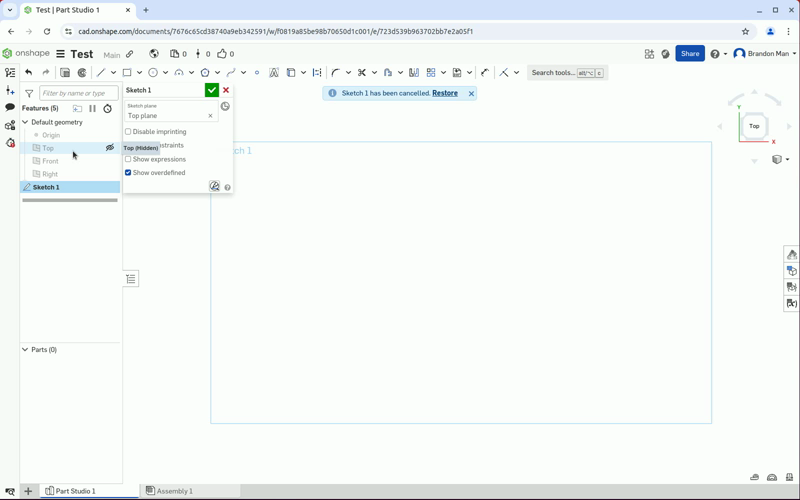
mouse_move(73, 352)
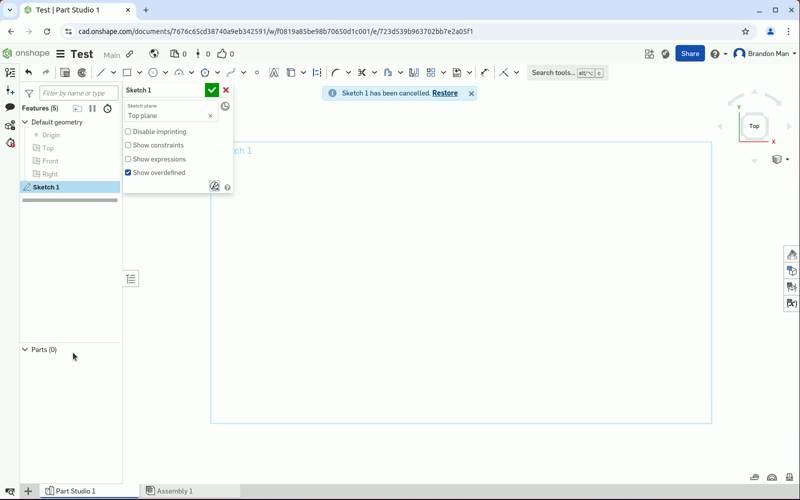
key(y)
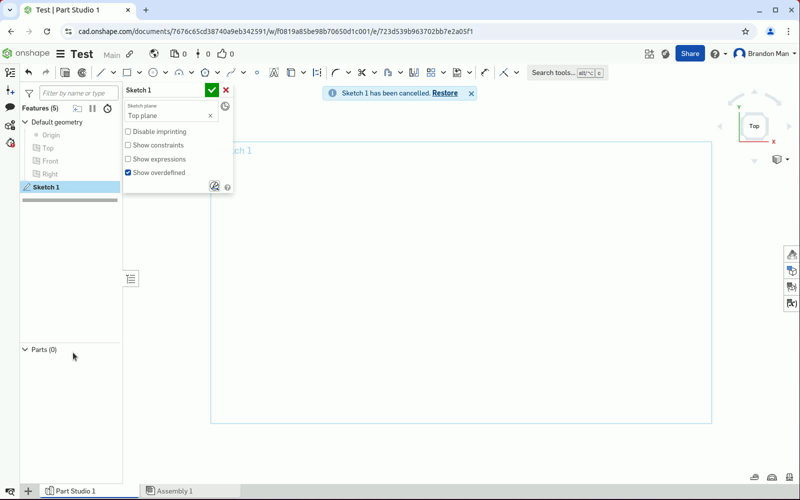
key(l)
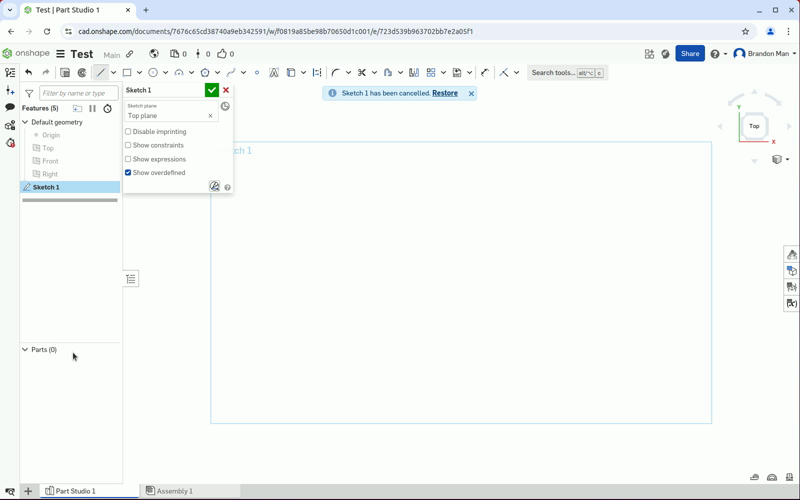
key_down(shift)
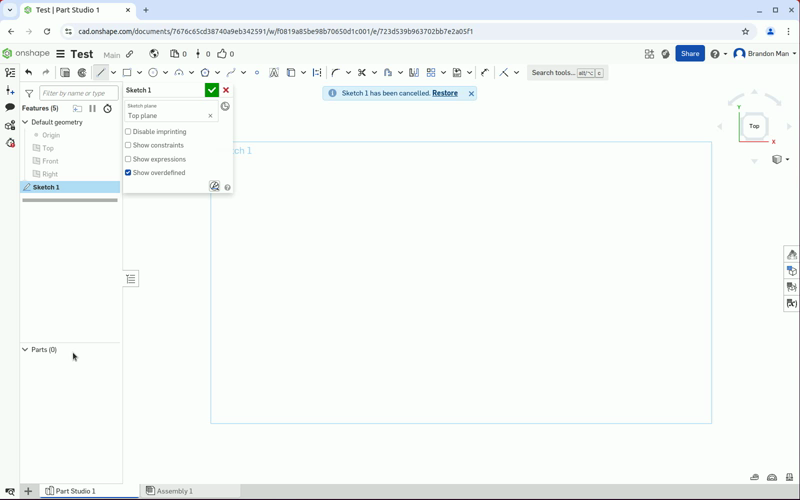
mouse_move(348, 351)
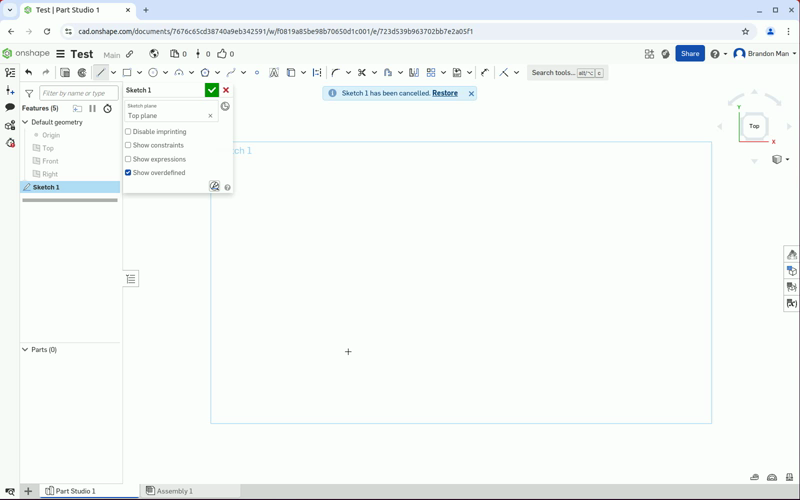
click(348, 351)
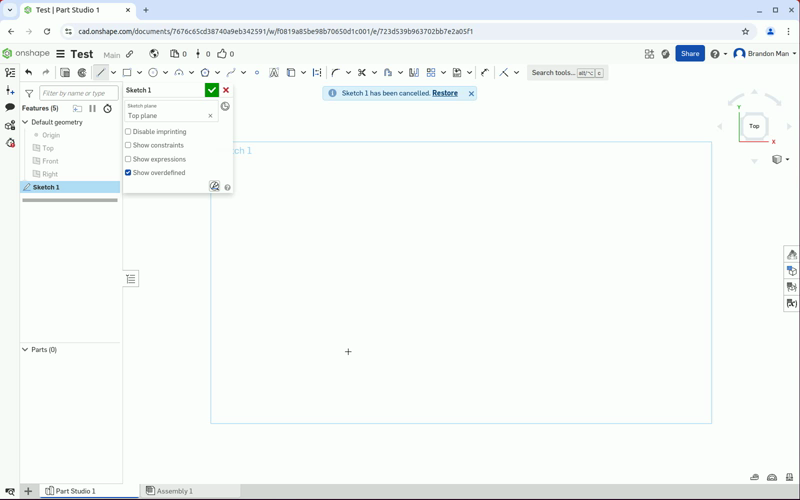
key_up(shift)
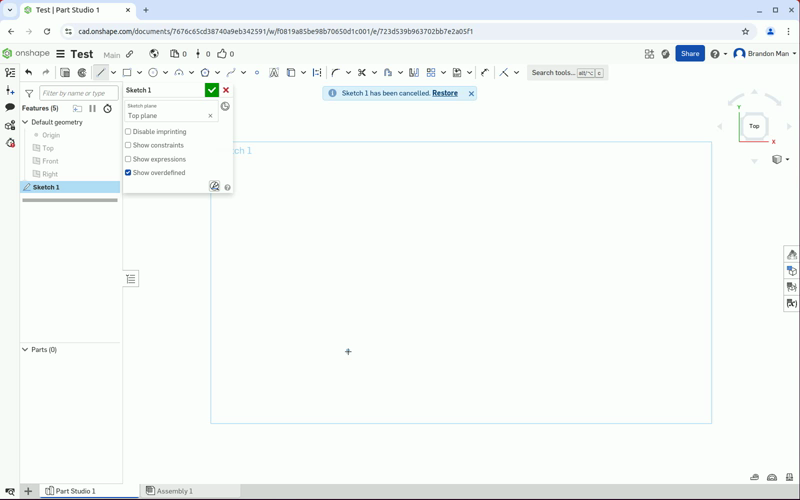
key_down(shift)
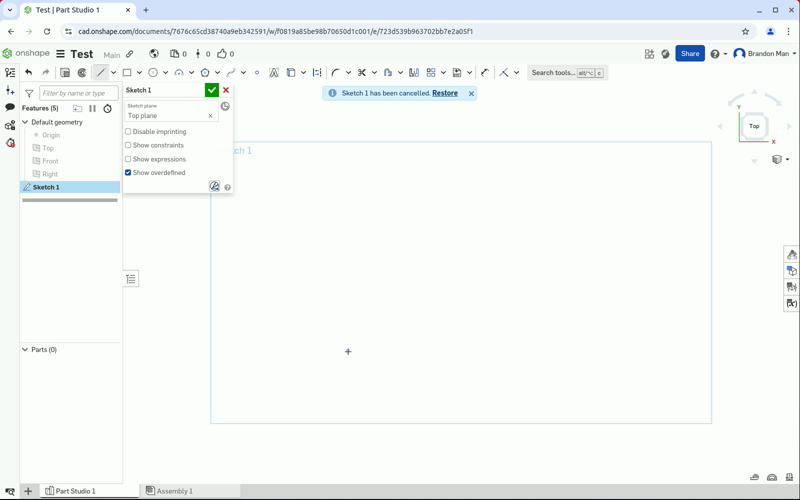
mouse_move(572, 351)
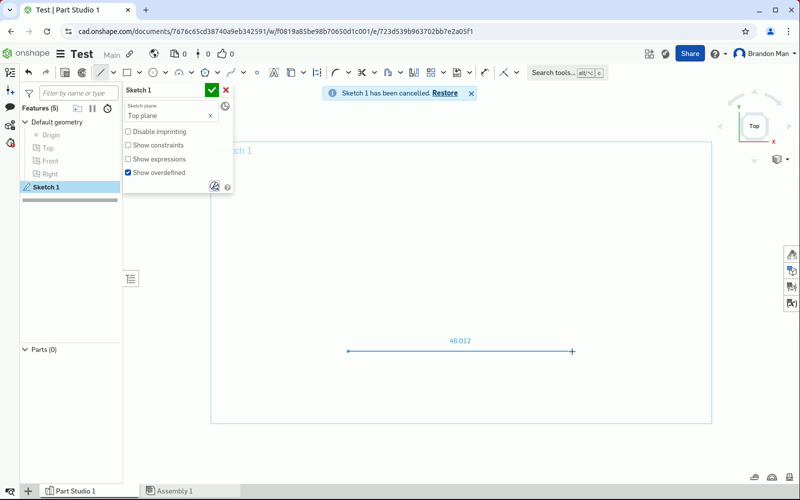
click(572, 351)
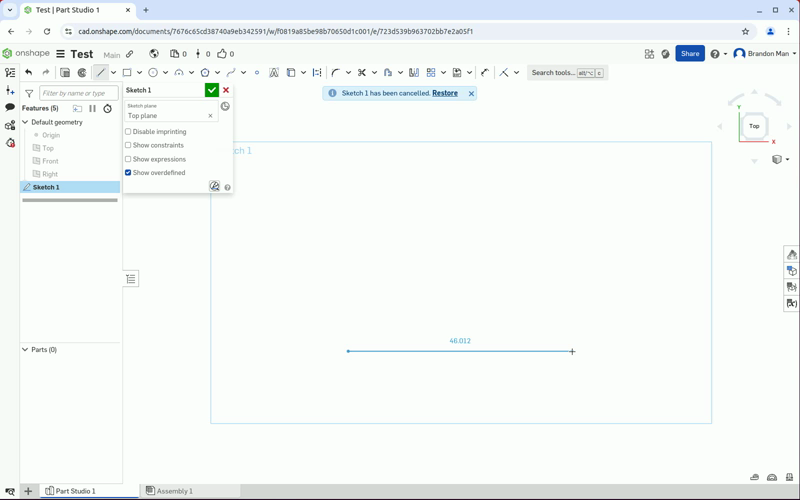
key_up(shift)
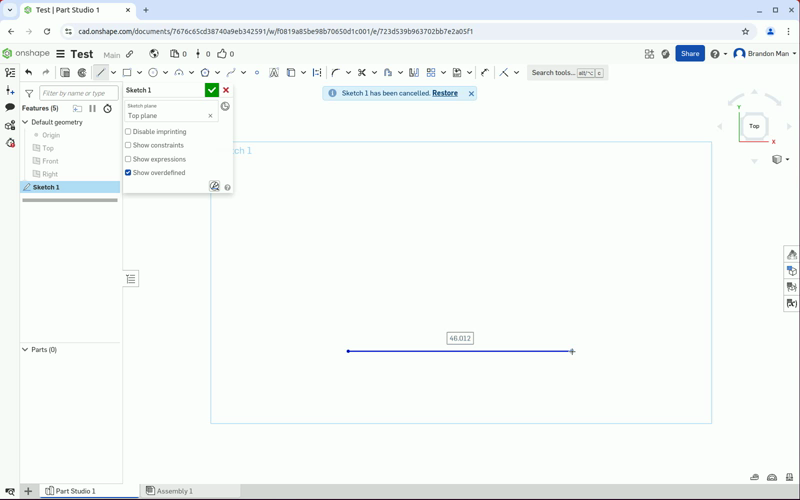
key_down(shift)
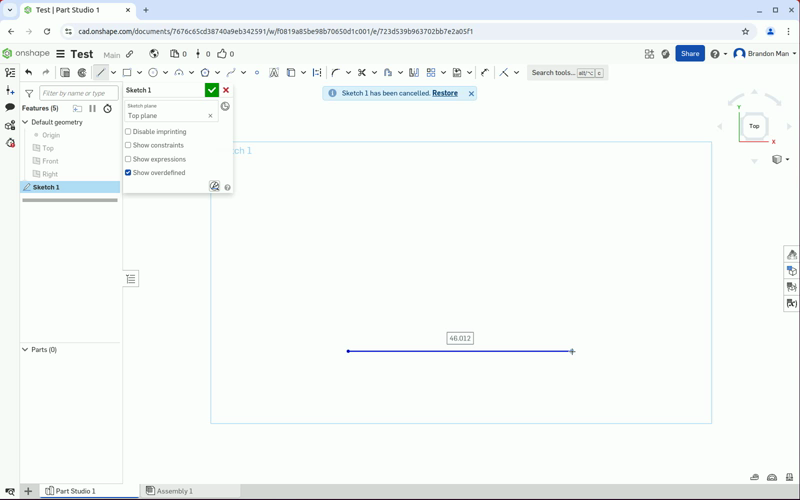
mouse_move(572, 216)
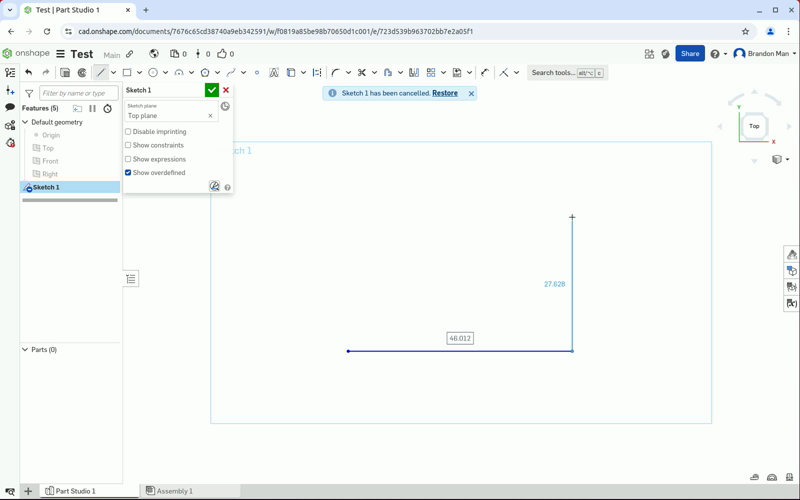
click(572, 216)
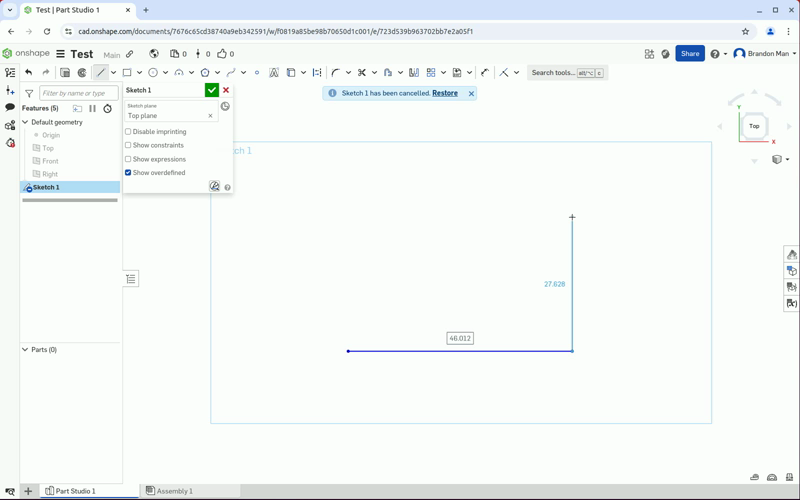
key_up(shift)
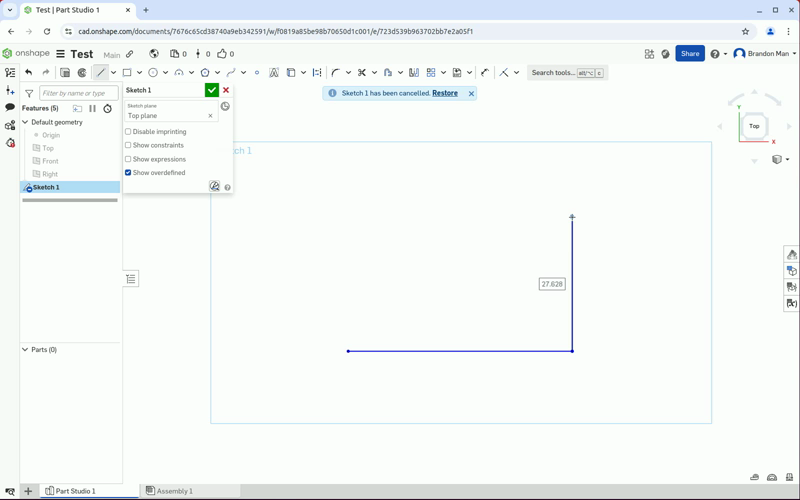
key_down(shift)
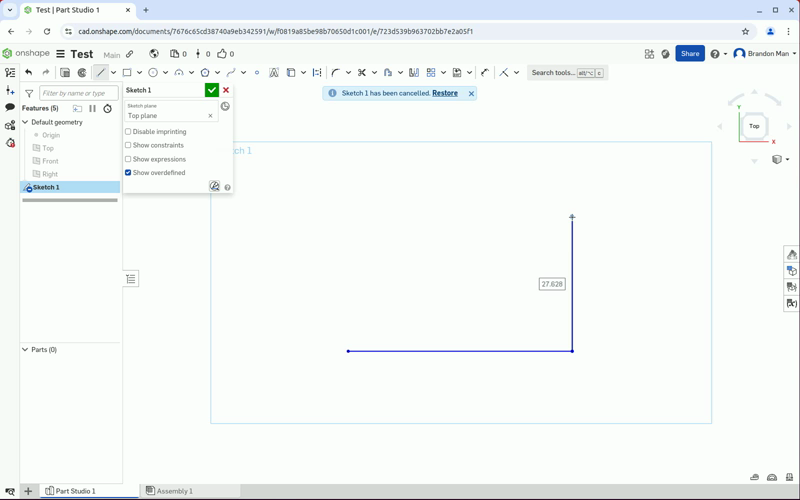
mouse_move(348, 216)
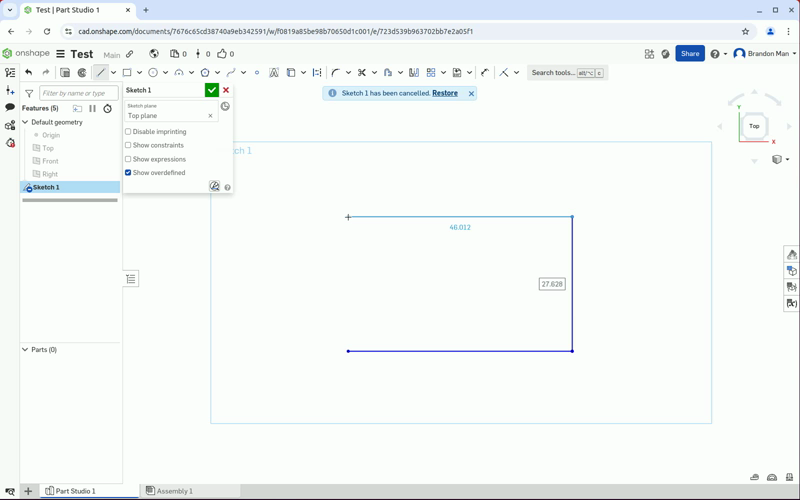
click(348, 216)
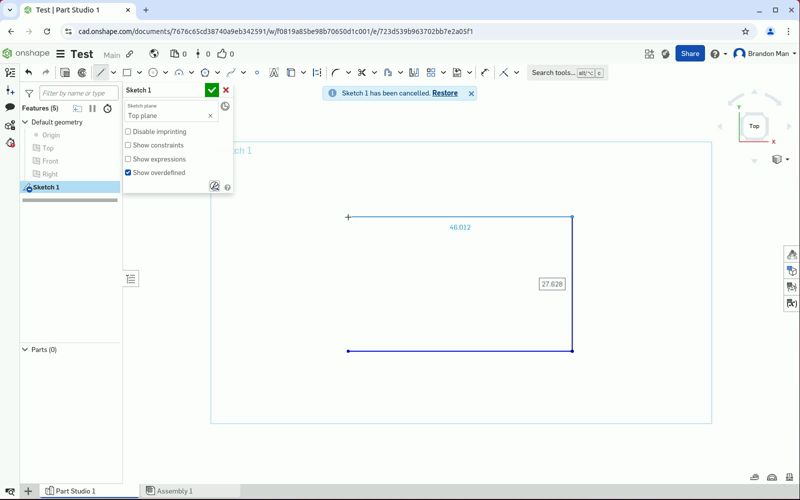
key_up(shift)
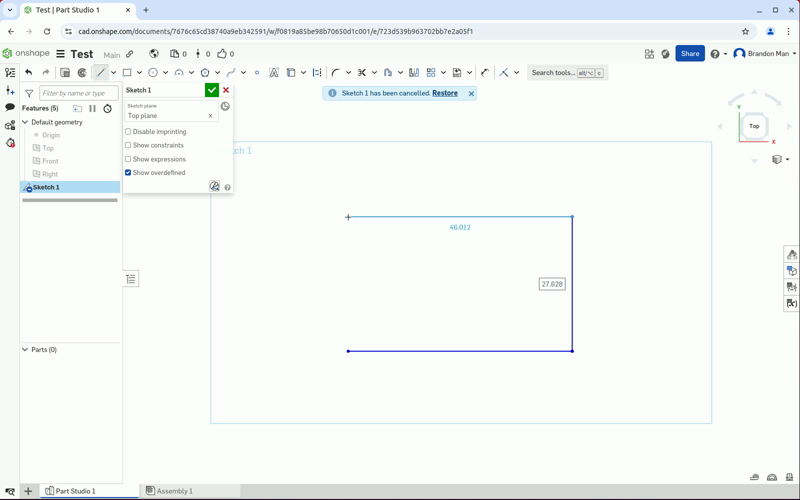
key_down(shift)
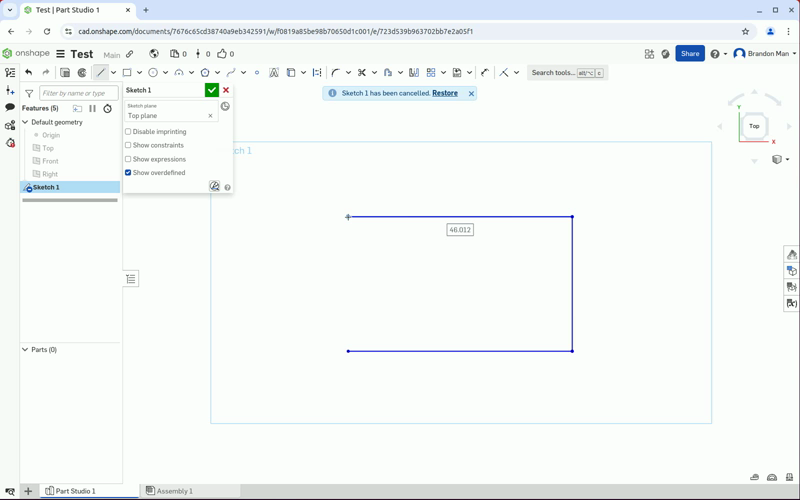
mouse_move(348, 351)
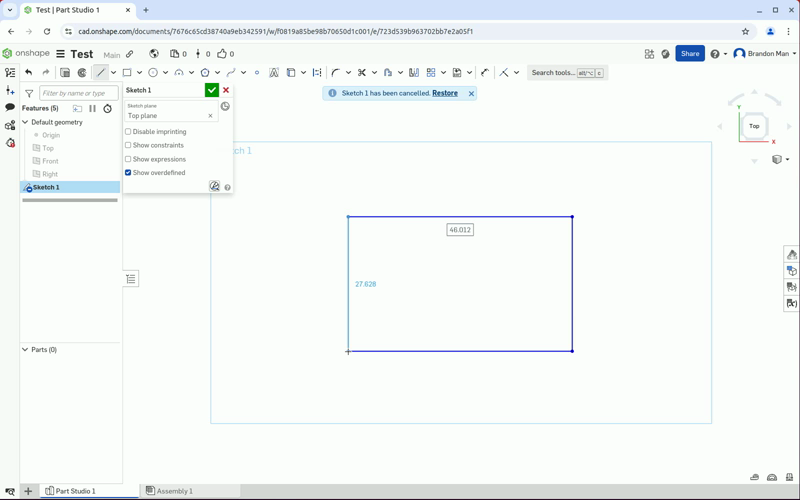
key_up(shift)
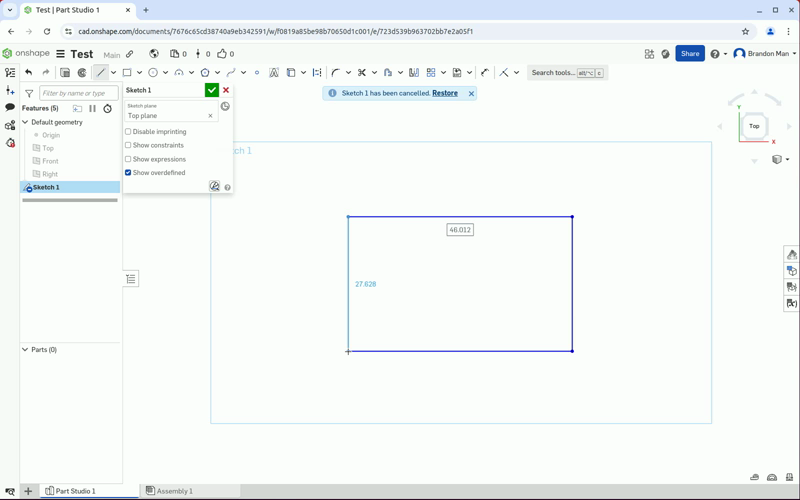
click(348, 351)
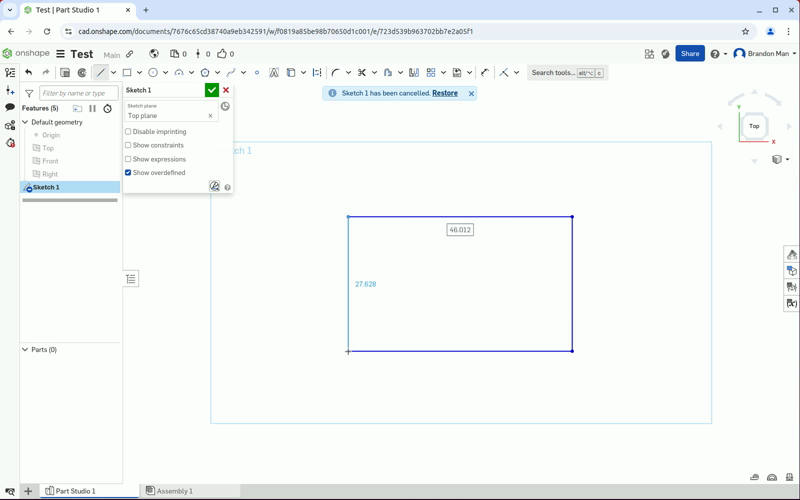
key(esc)
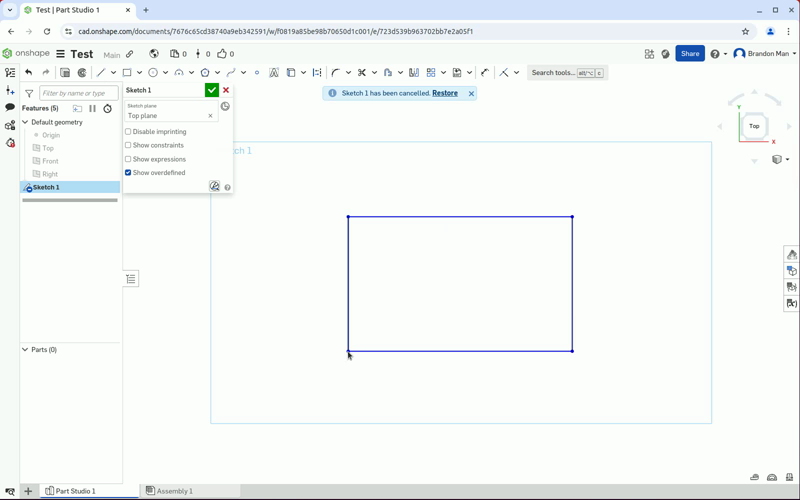
mouse_move(444, 259)
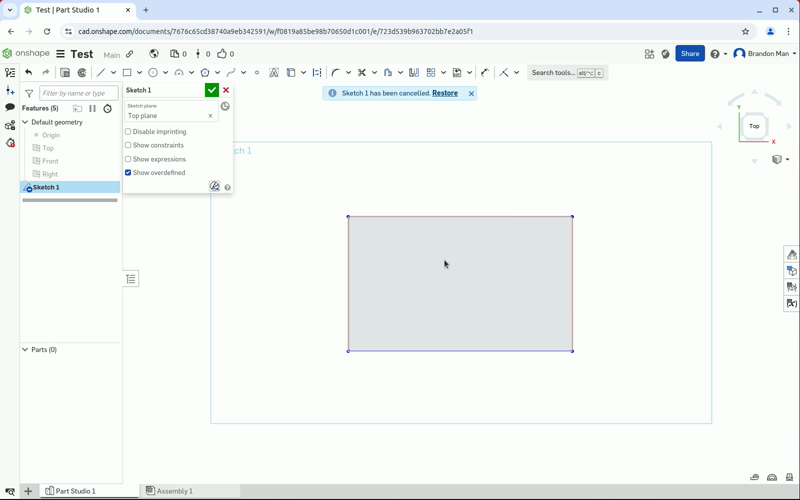
click(444, 259)
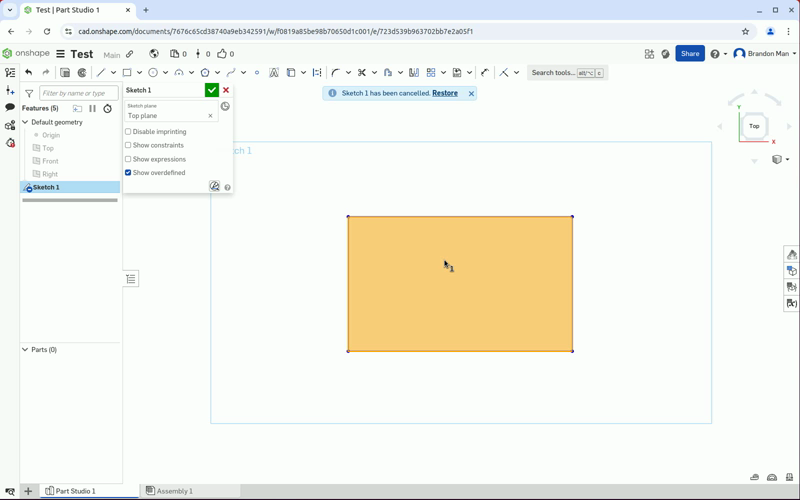
mouse_move(73, 352)
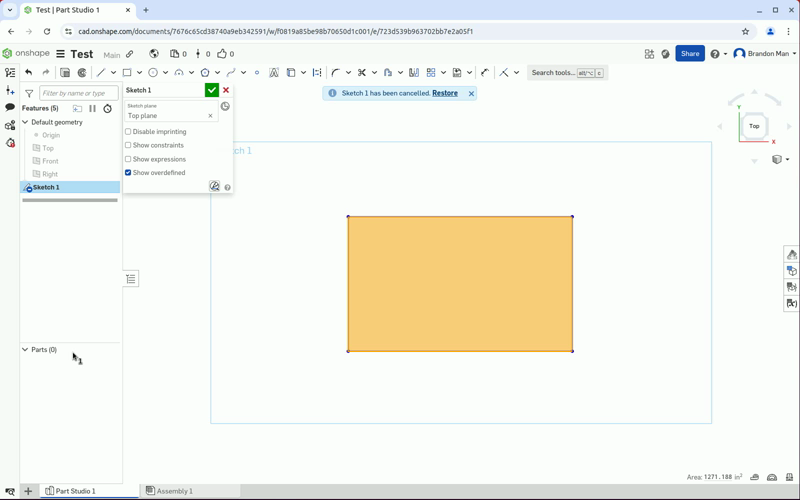
key(shift+y)
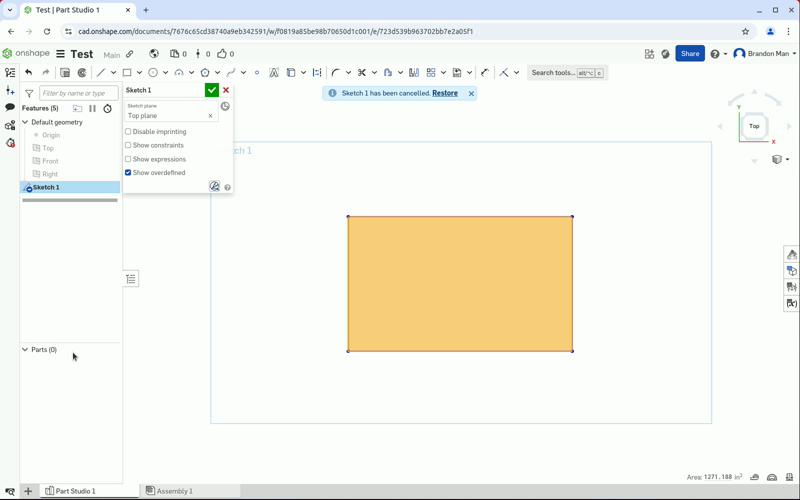
key(shift+e)
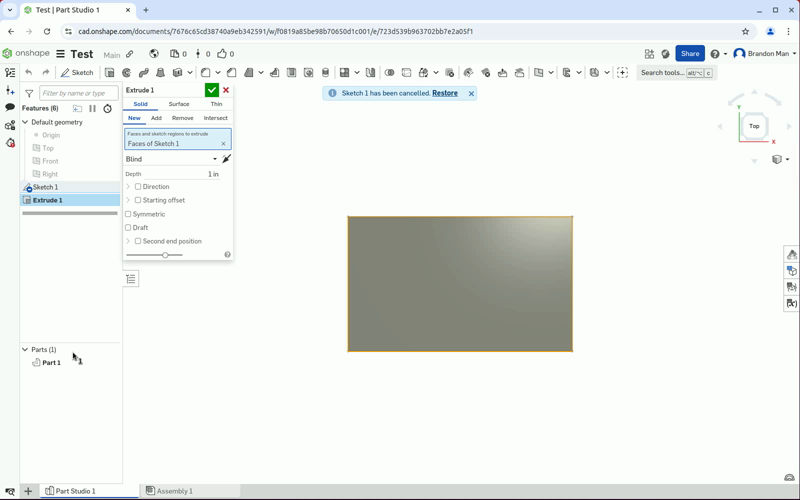
mouse_move(143, 106)
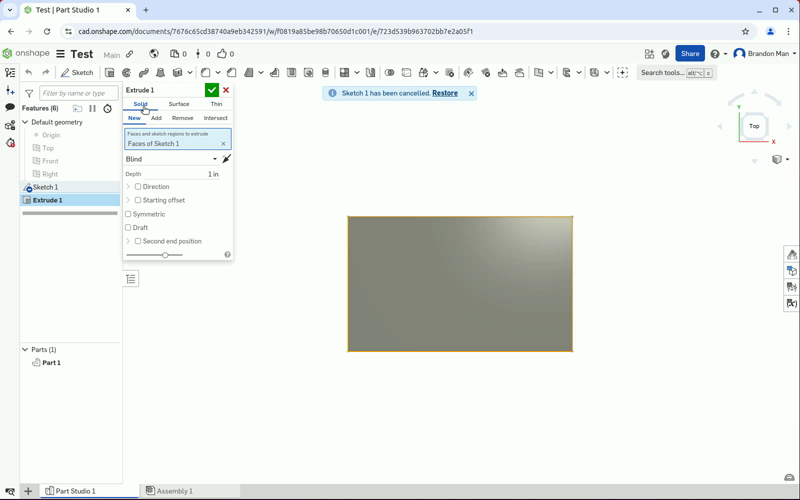
click(143, 106)
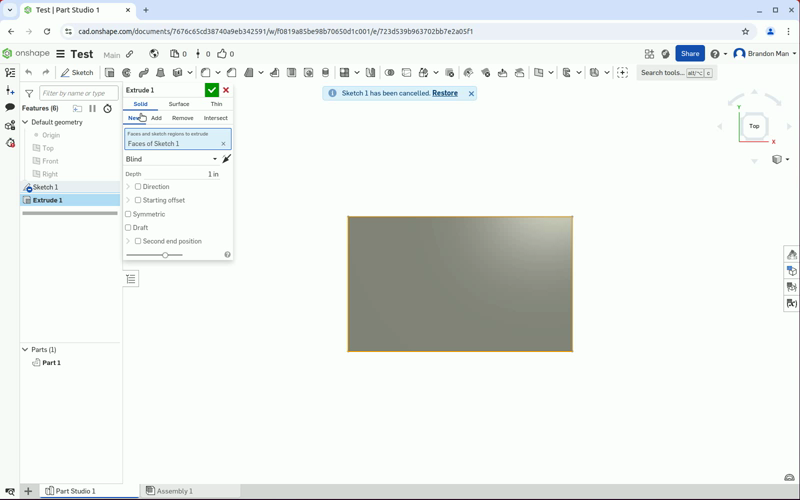
mouse_move(137, 120)
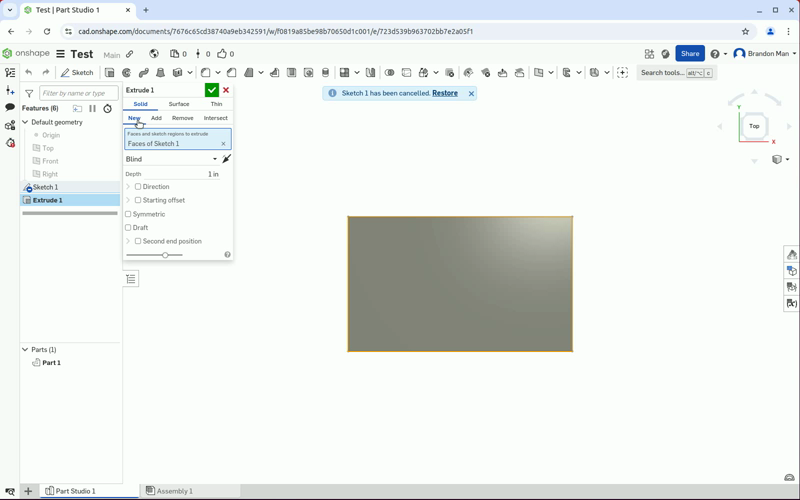
click(137, 120)
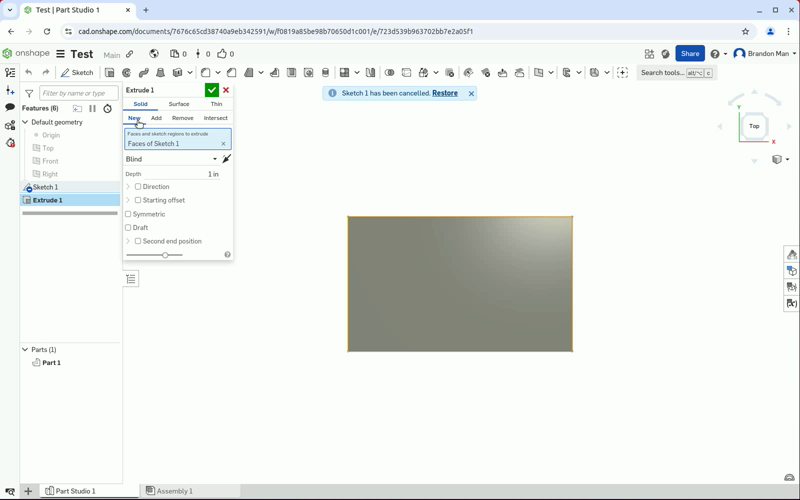
key(tab, 4)
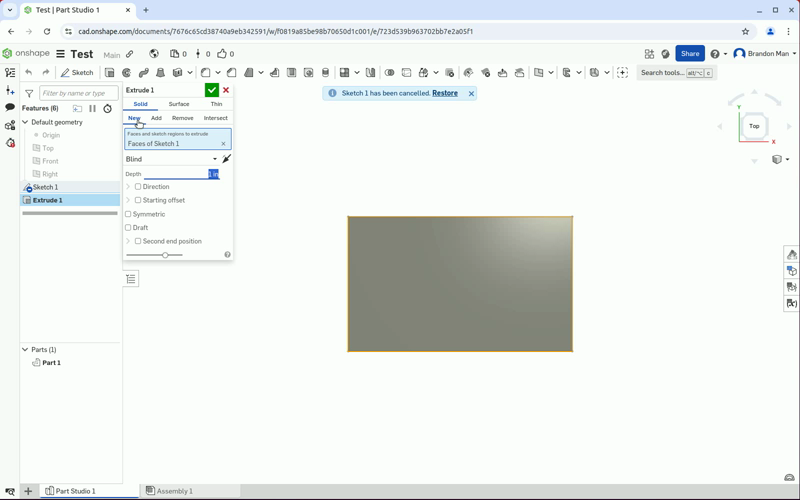
text(13.962)
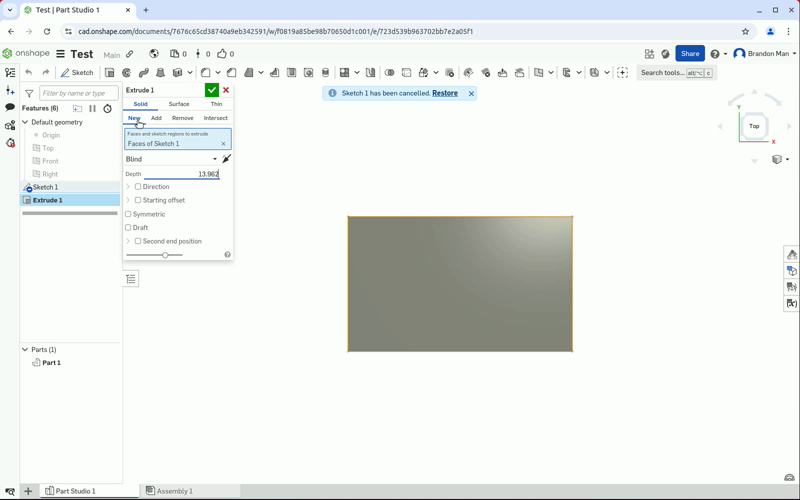
key(tab, 3)
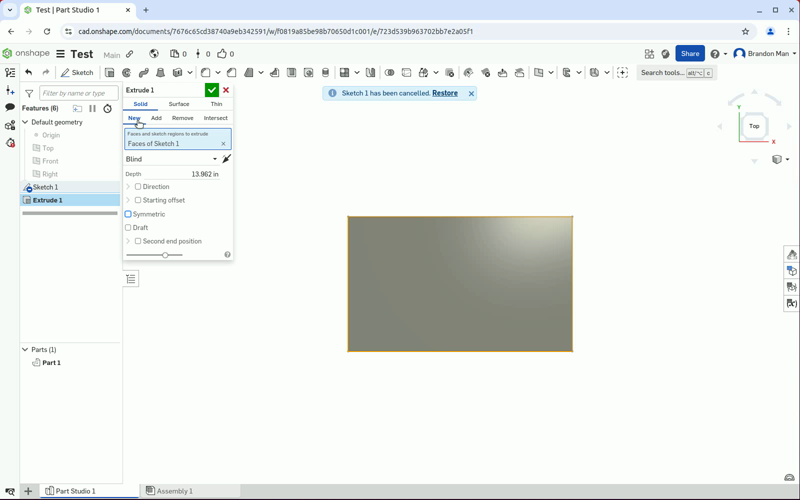
key(space)
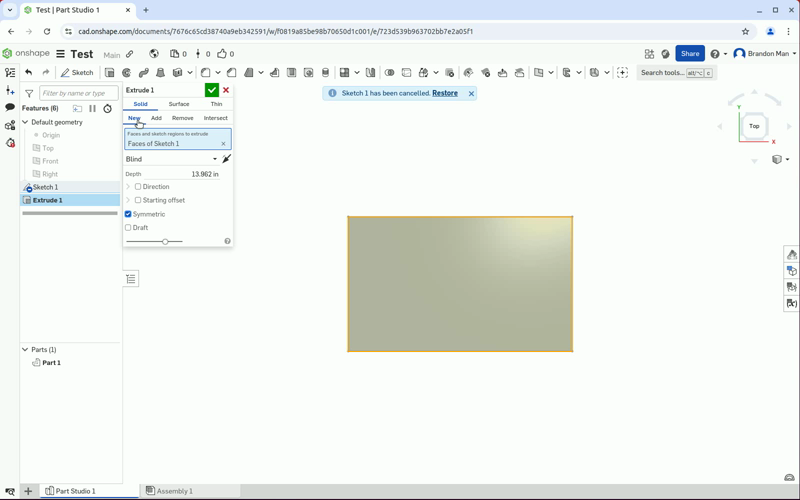
key(enter)
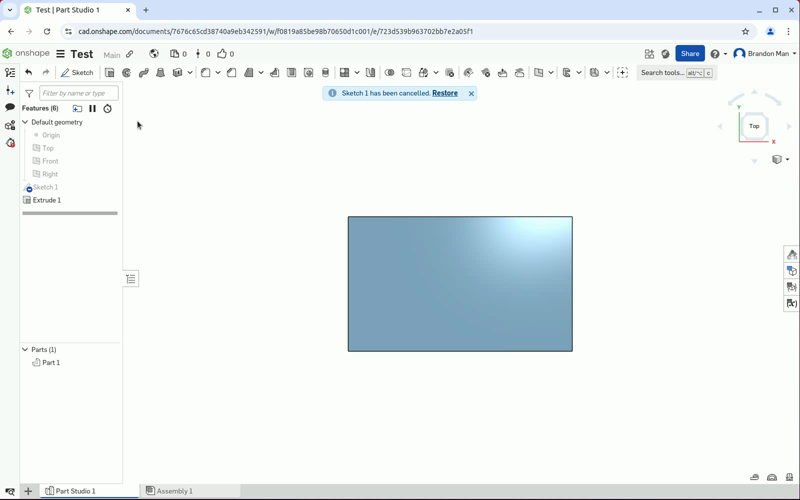
key(shift+h)
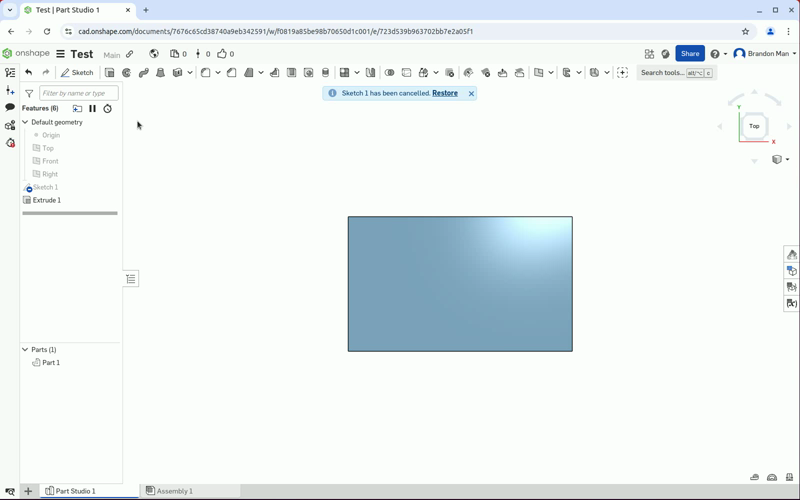
key(shift+h)
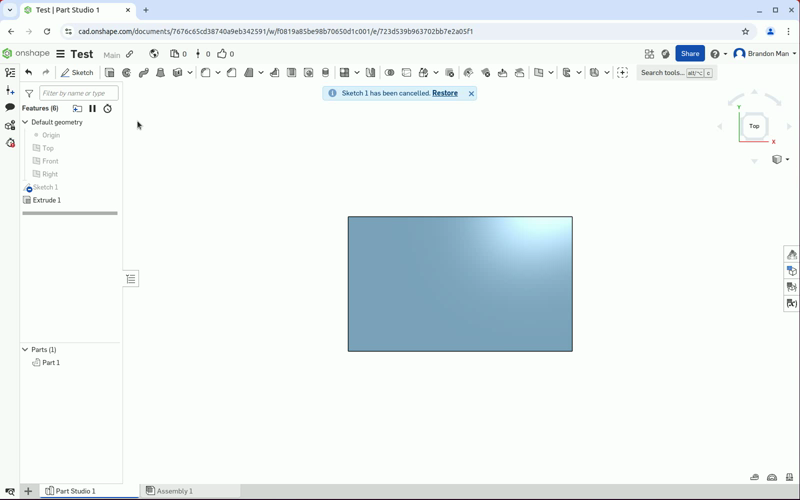
mouse_move(73, 189)
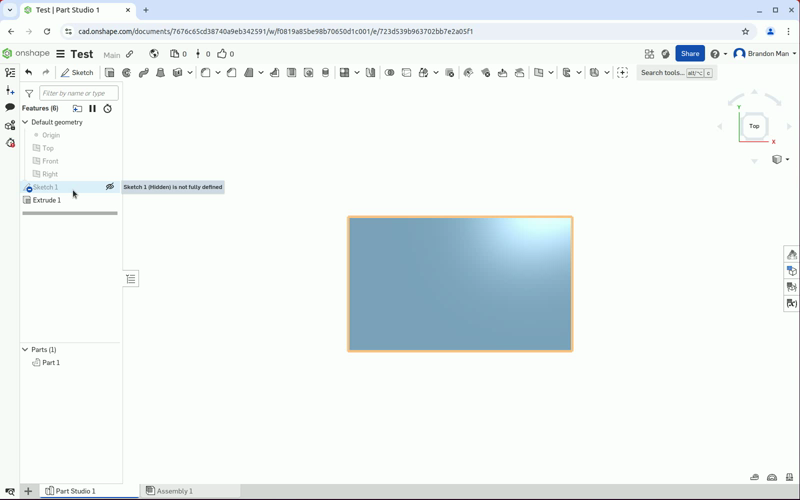
click(73, 189)
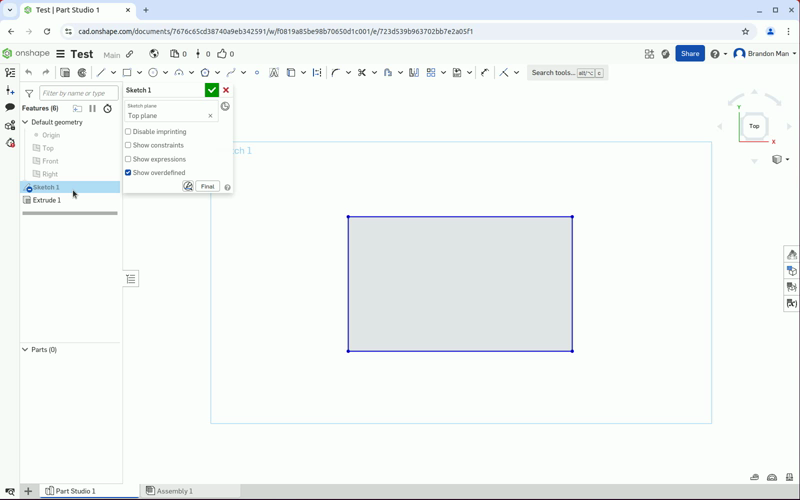
mouse_move(229, 92)
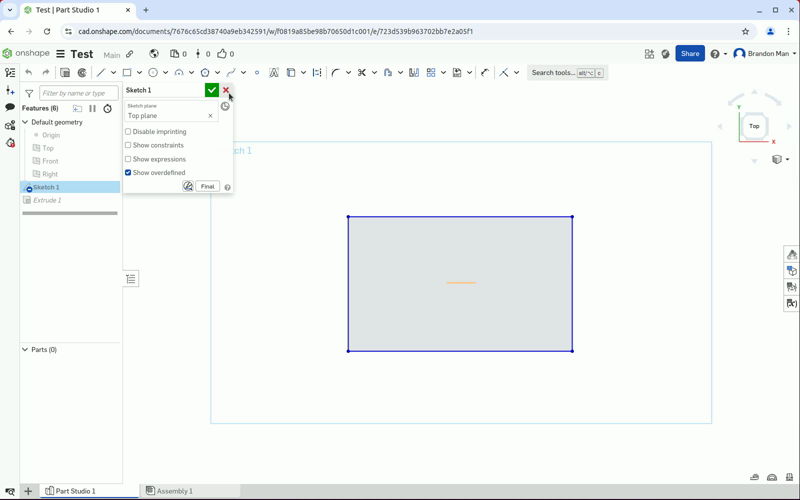
click(229, 92)
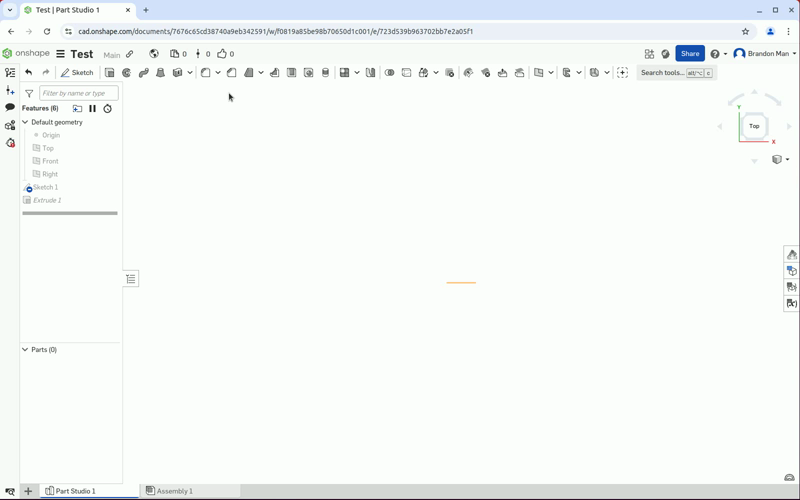
mouse_move(541, 75)
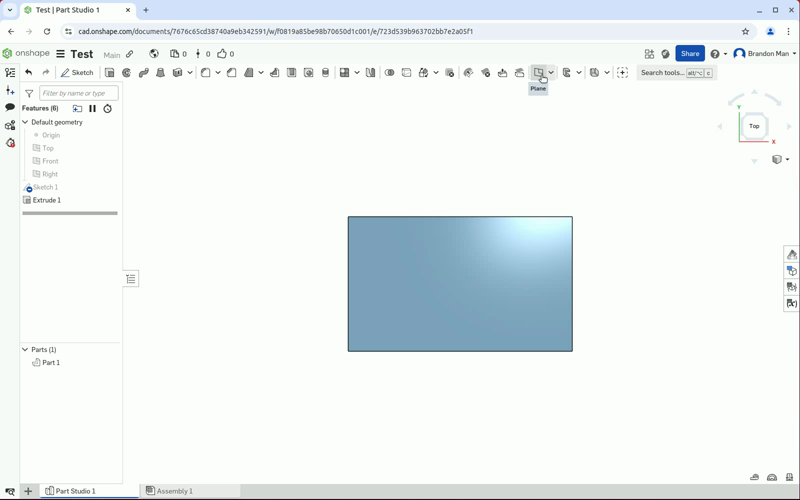
click(541, 75)
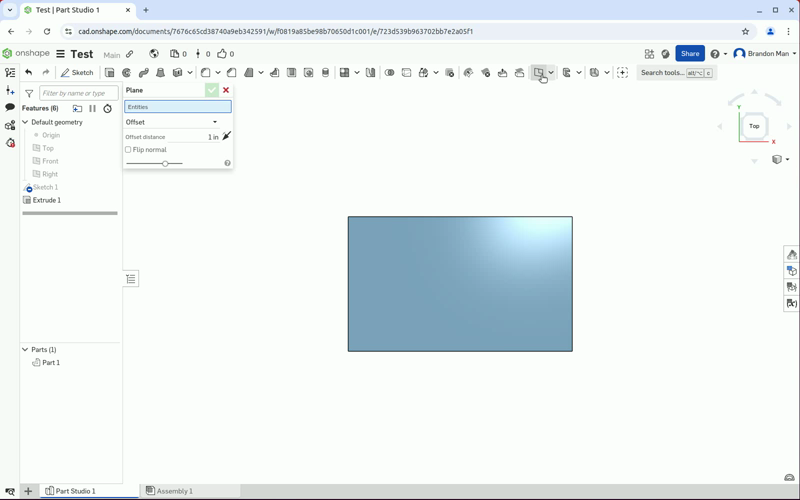
mouse_move(73, 150)
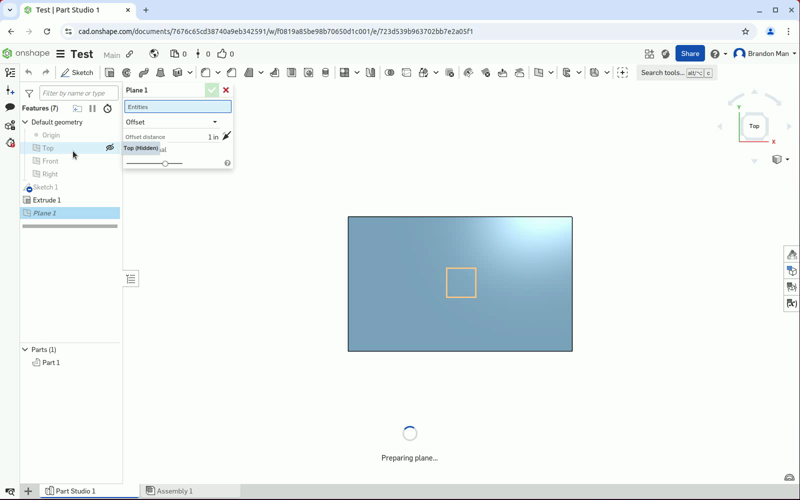
click(73, 150)
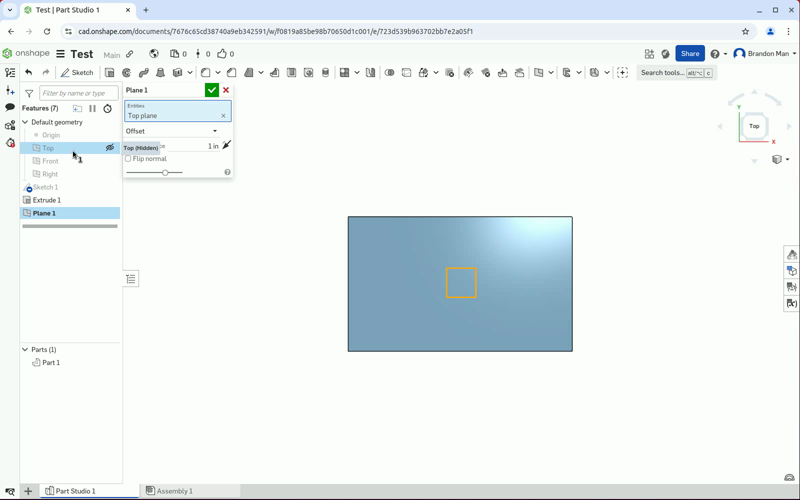
key(tab, 2)
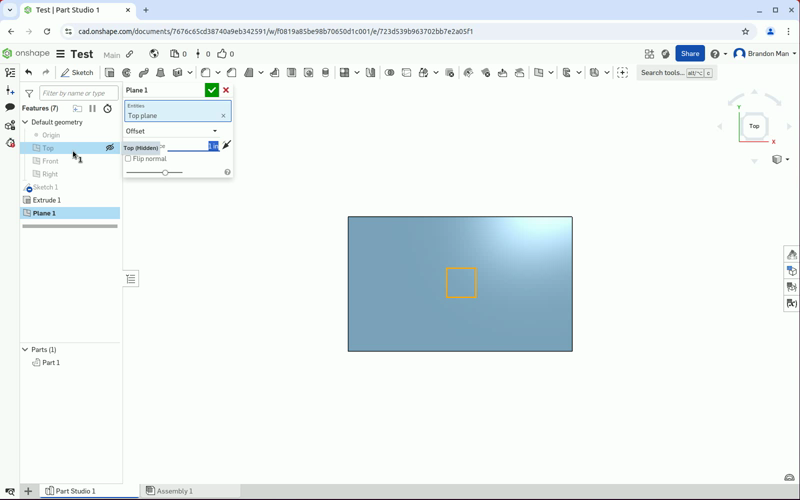
text(6.994)
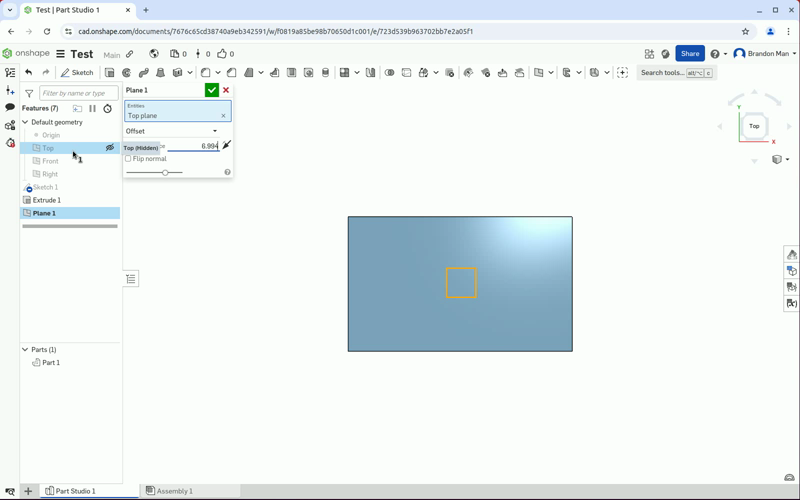
key(enter, 2)
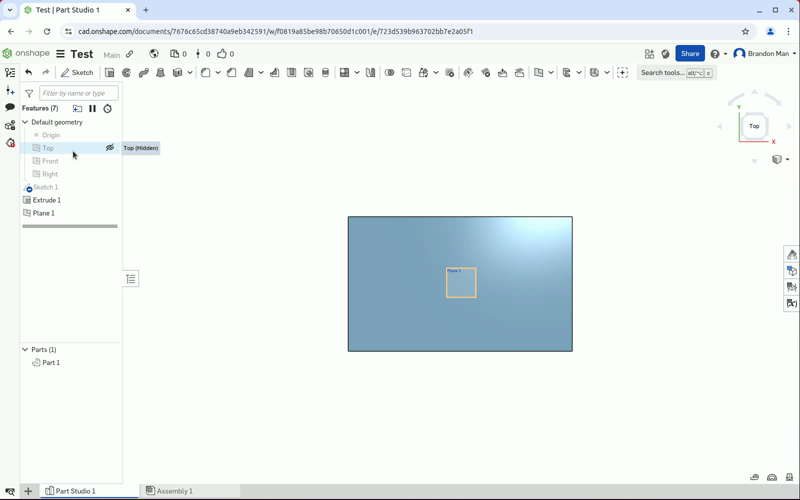
key(shift+s)
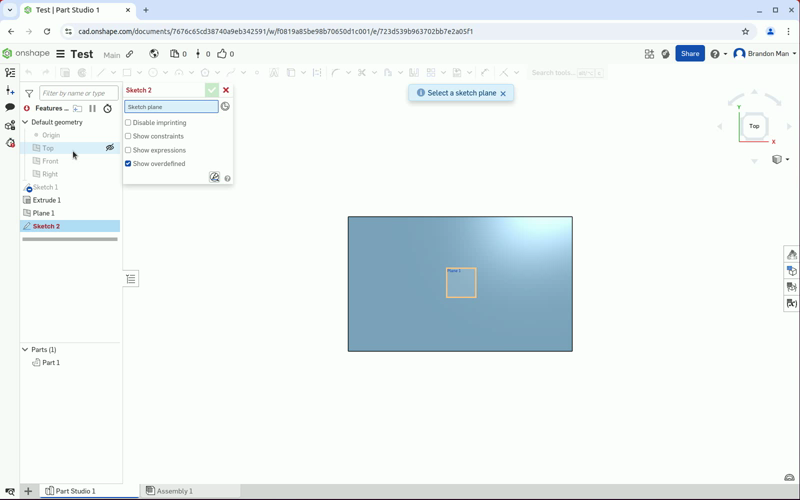
mouse_move(73, 215)
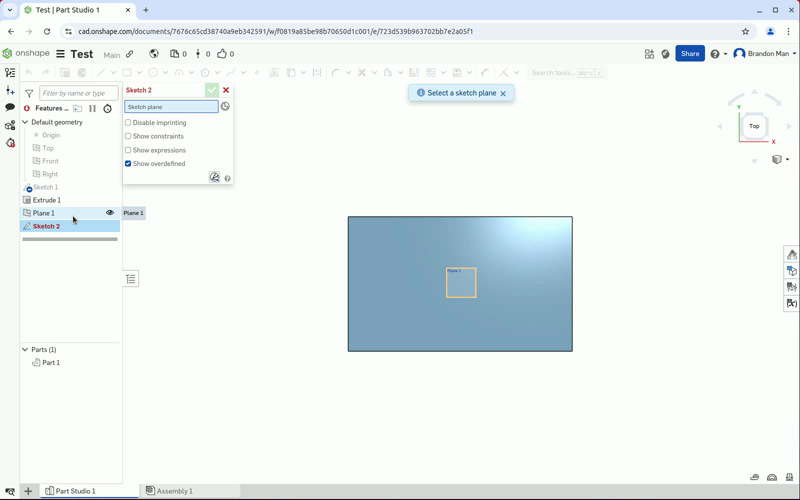
click(73, 215)
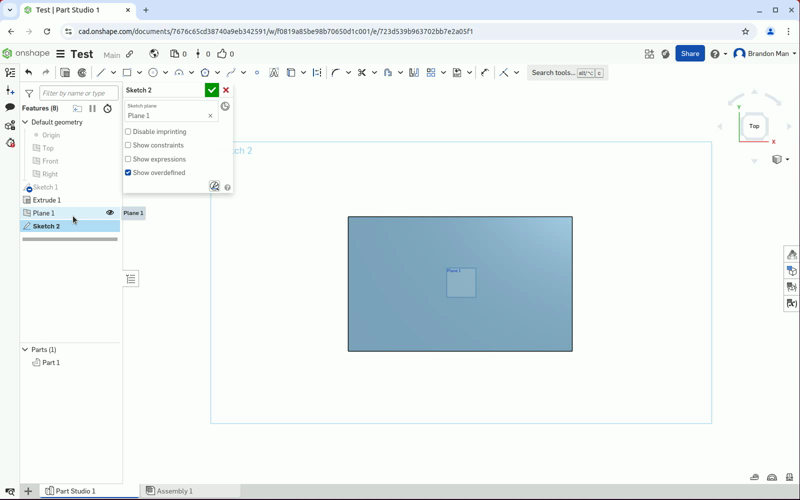
mouse_move(73, 352)
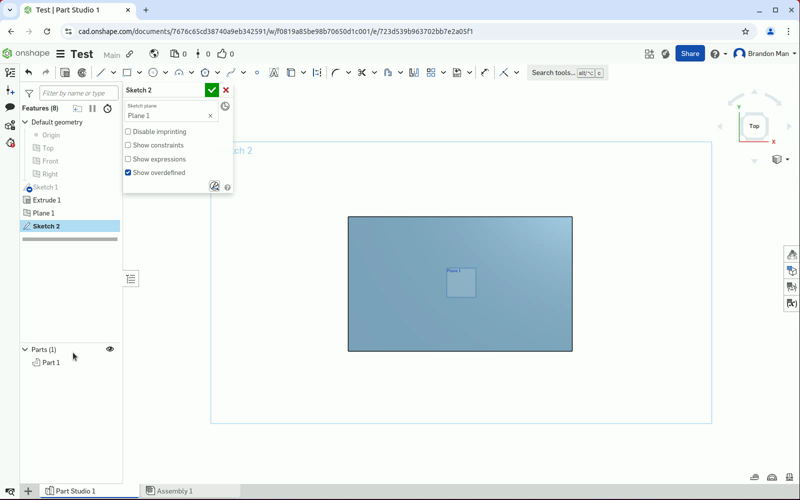
key(y)
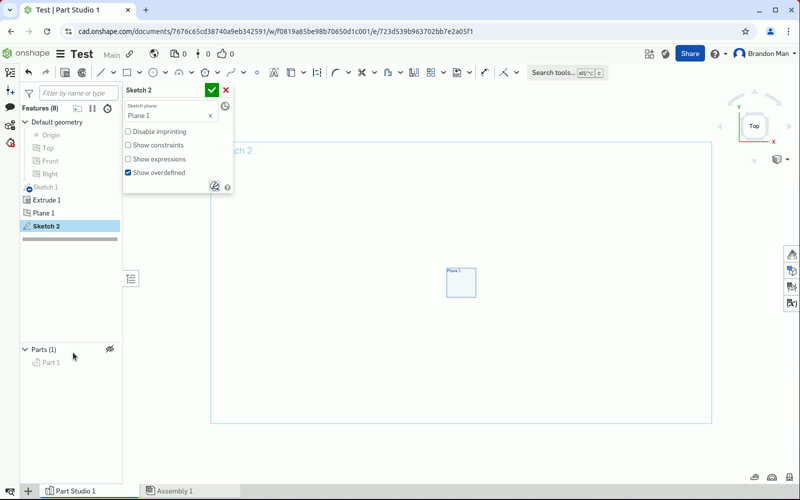
key(l)
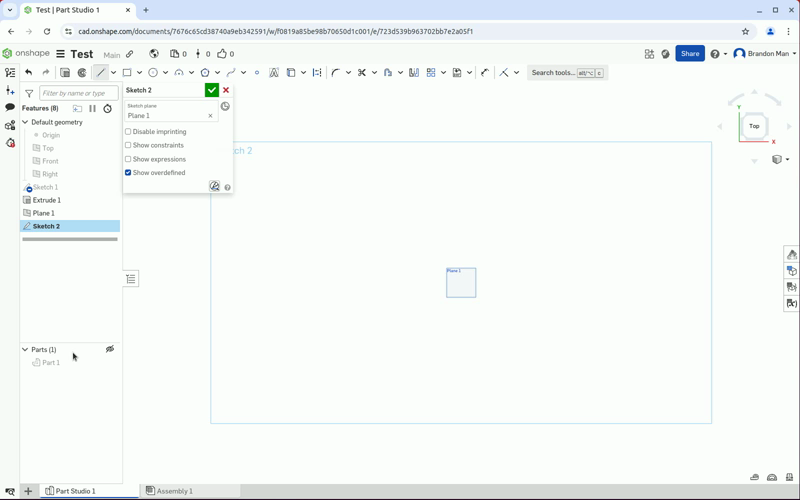
key_down(shift)
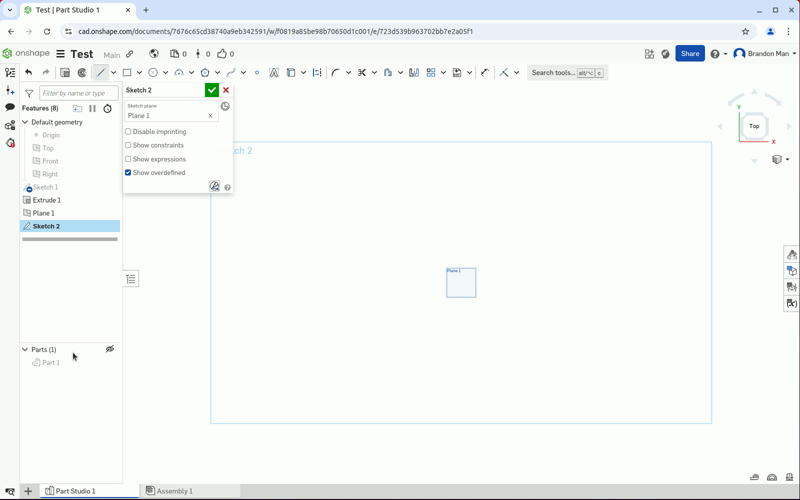
mouse_move(359, 337)
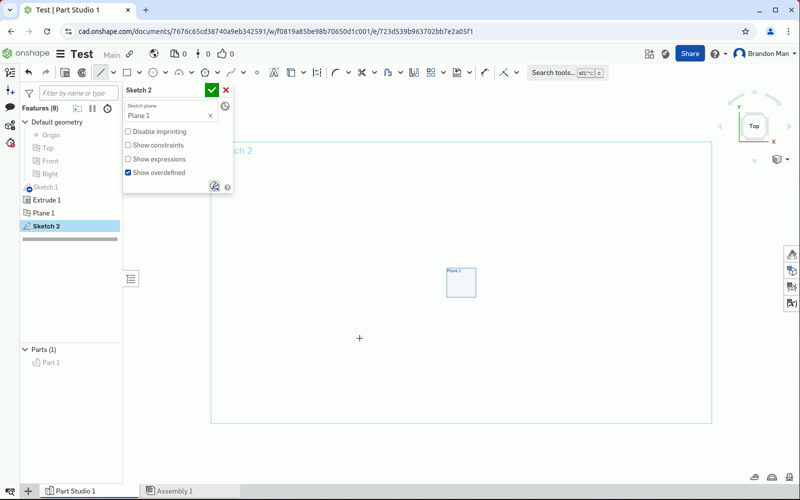
click(359, 337)
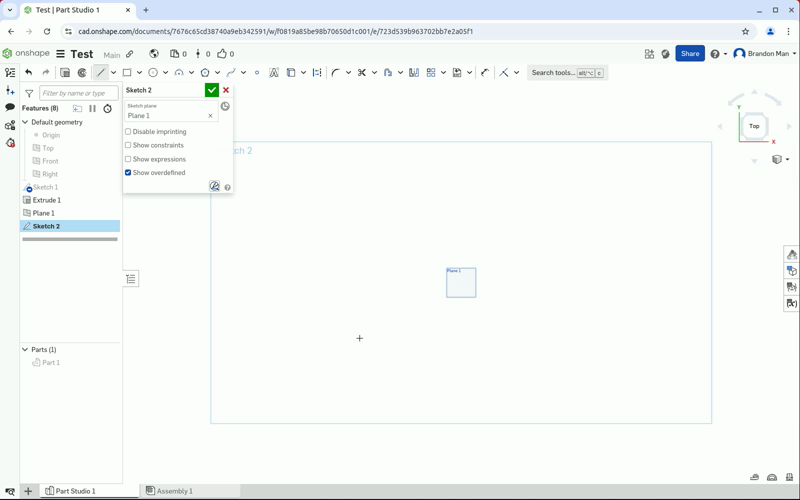
key_up(shift)
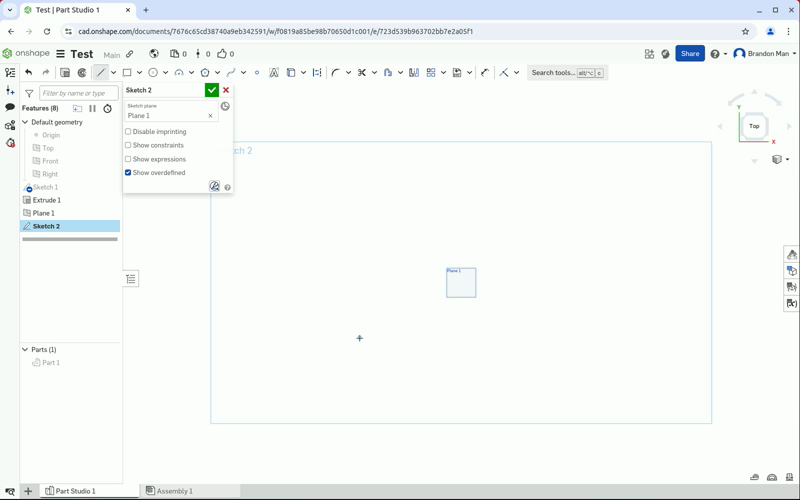
key_down(shift)
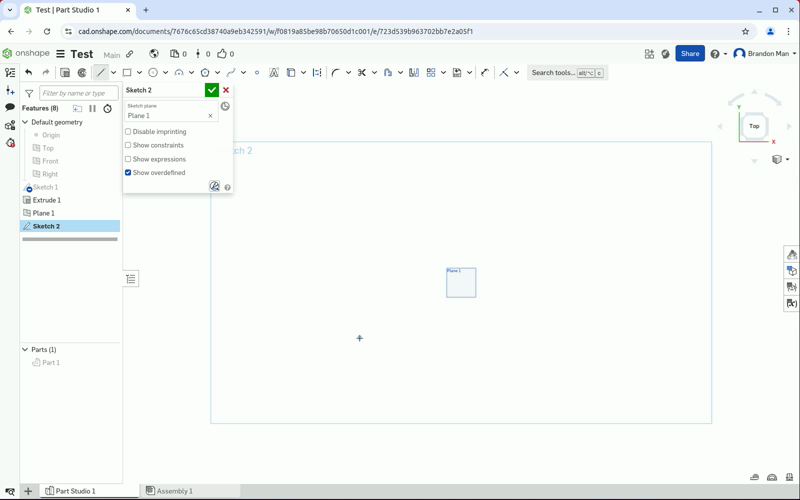
mouse_move(561, 337)
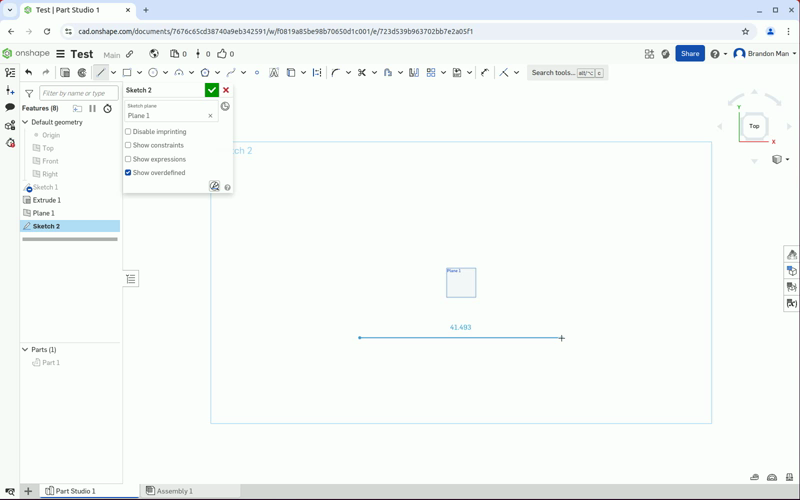
click(561, 337)
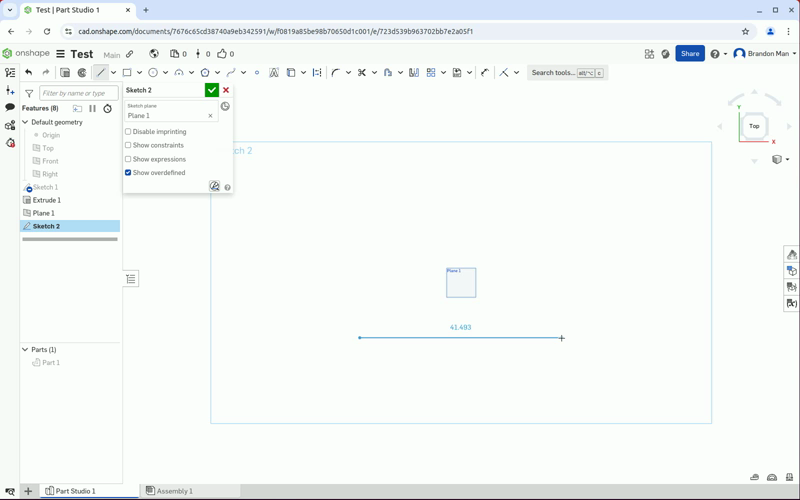
key_up(shift)
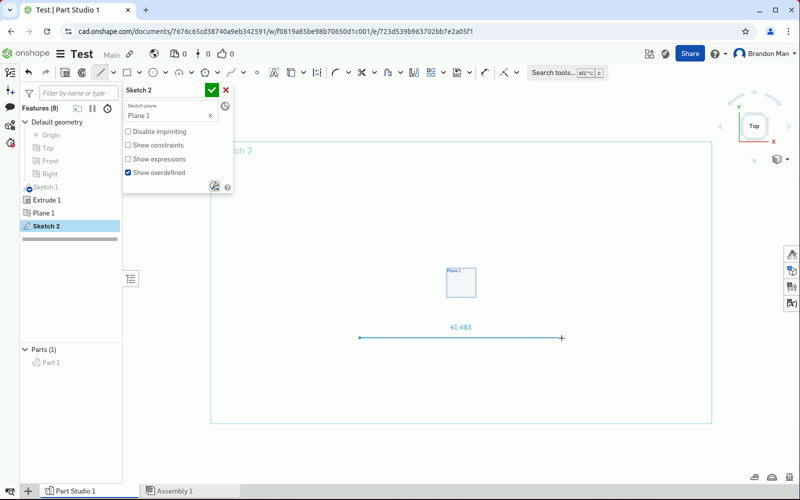
key_down(shift)
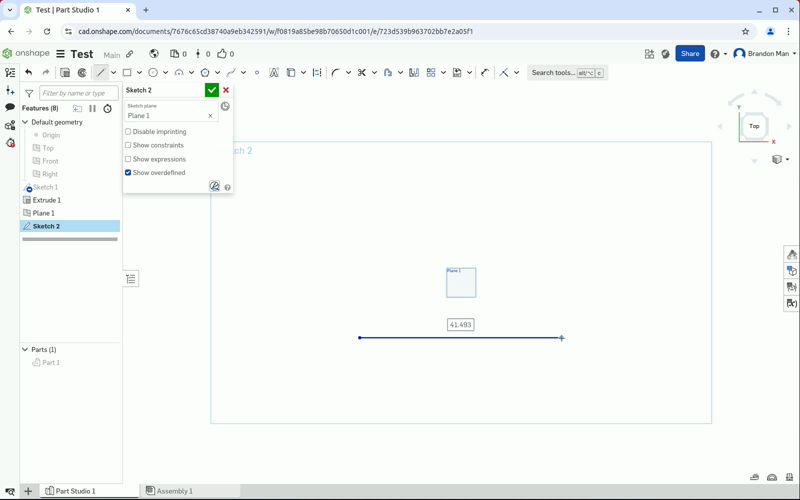
mouse_move(561, 229)
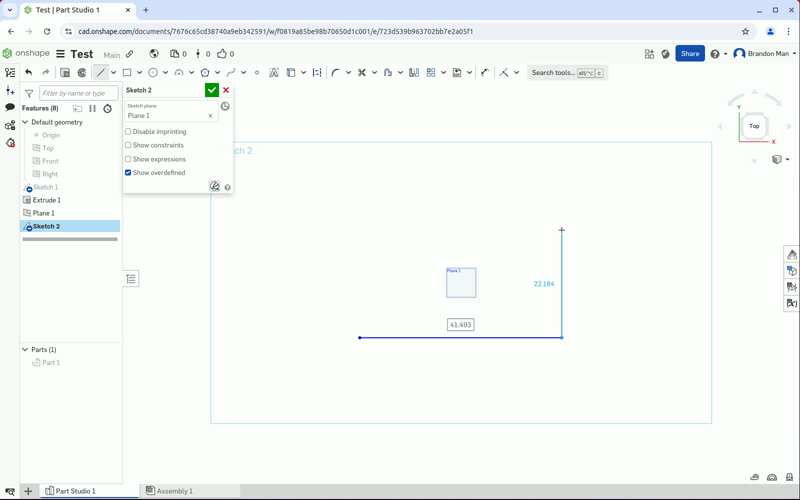
click(561, 229)
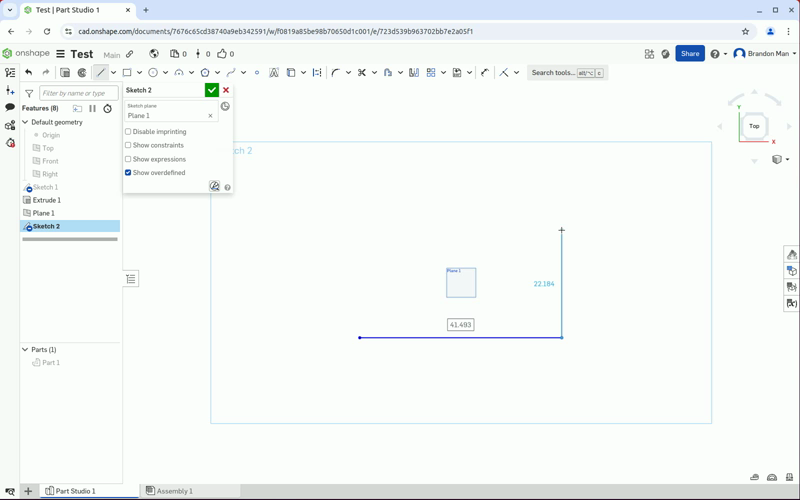
key_up(shift)
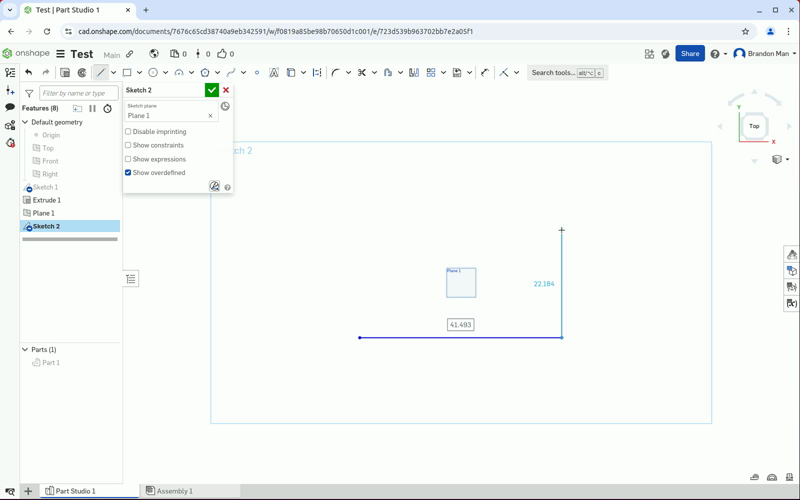
key_down(shift)
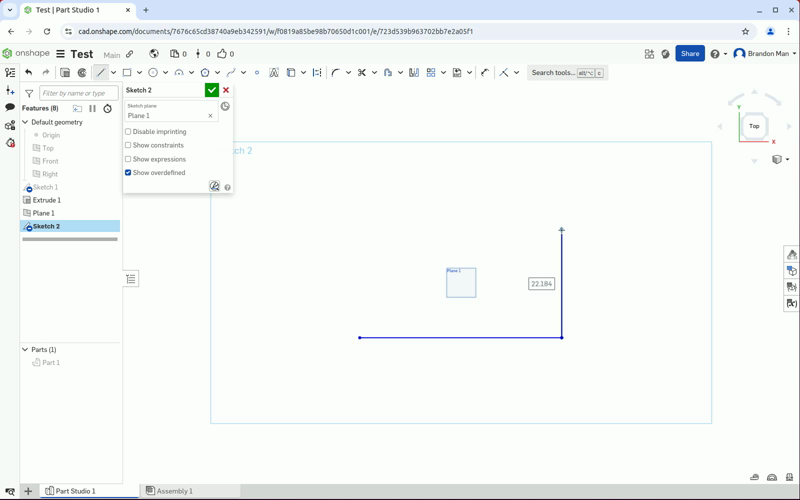
mouse_move(359, 229)
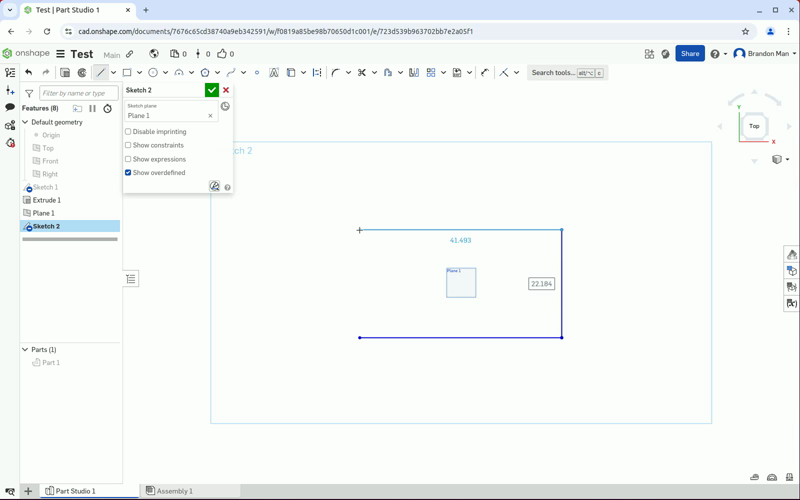
click(359, 229)
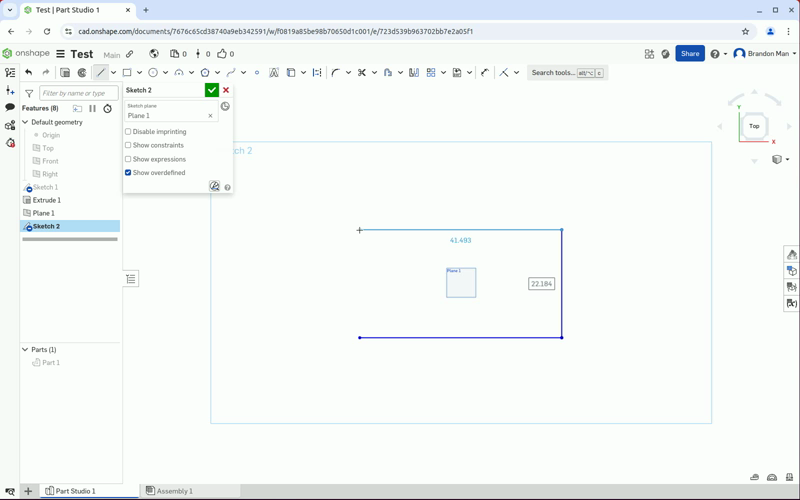
key_up(shift)
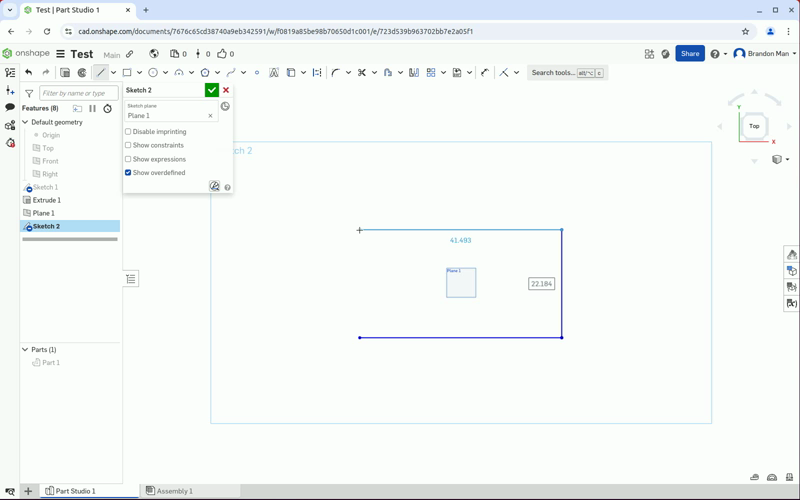
key_down(shift)
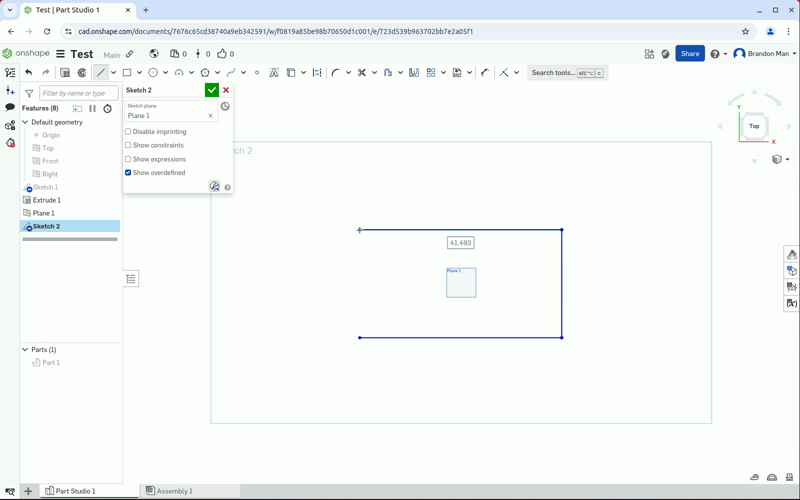
mouse_move(359, 337)
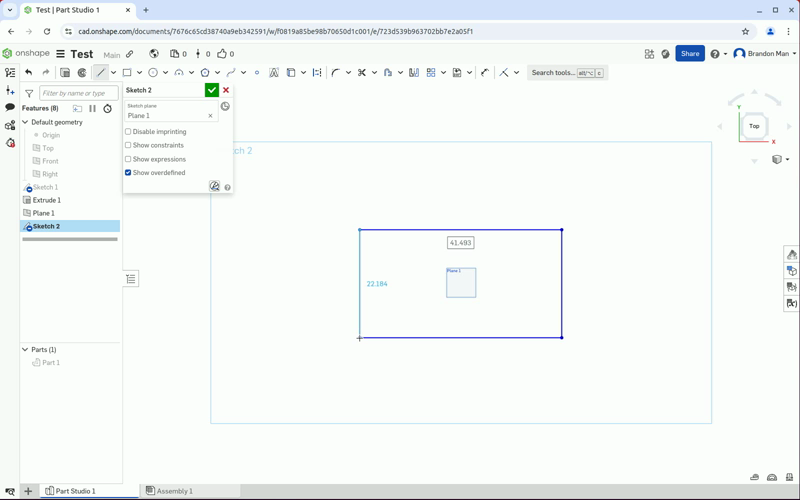
key_up(shift)
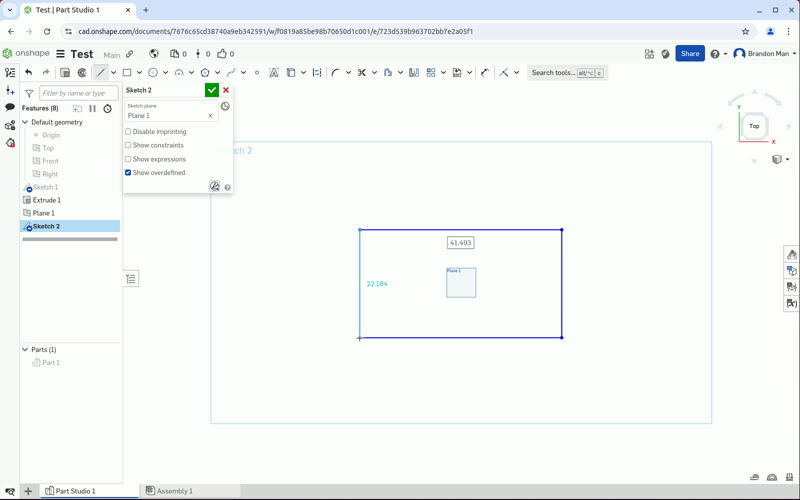
click(359, 337)
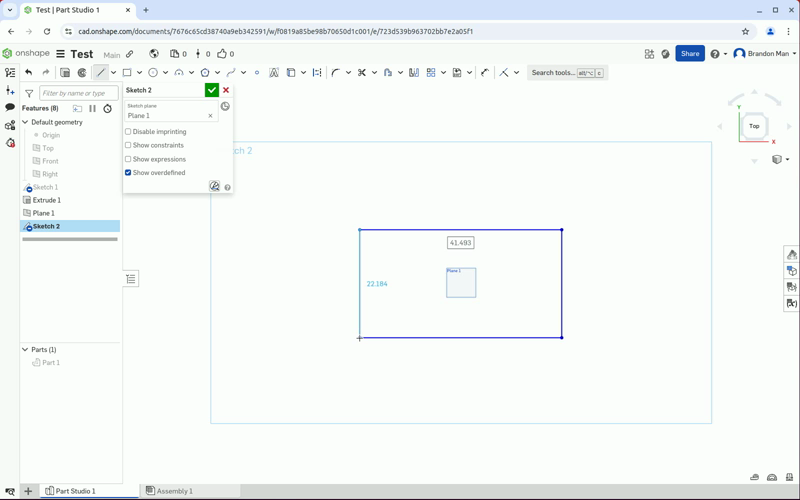
key(esc)
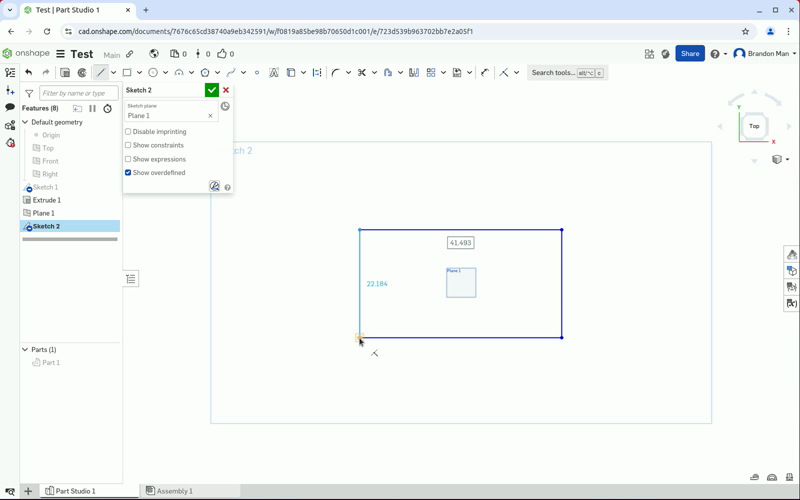
mouse_move(382, 305)
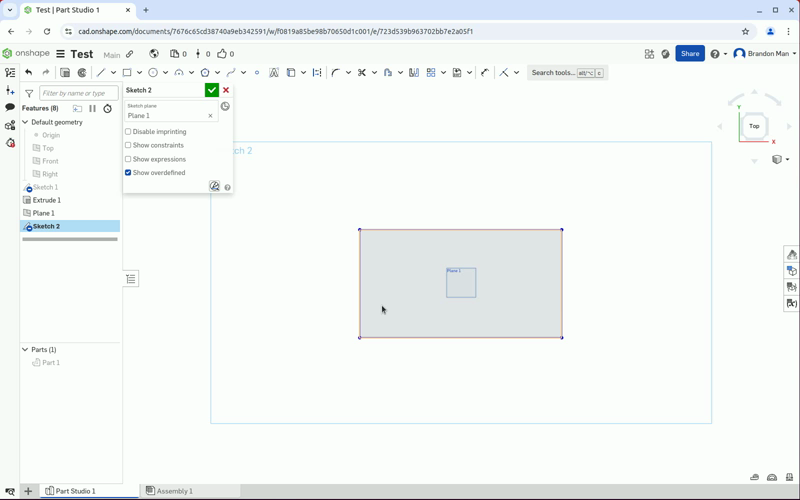
click(382, 305)
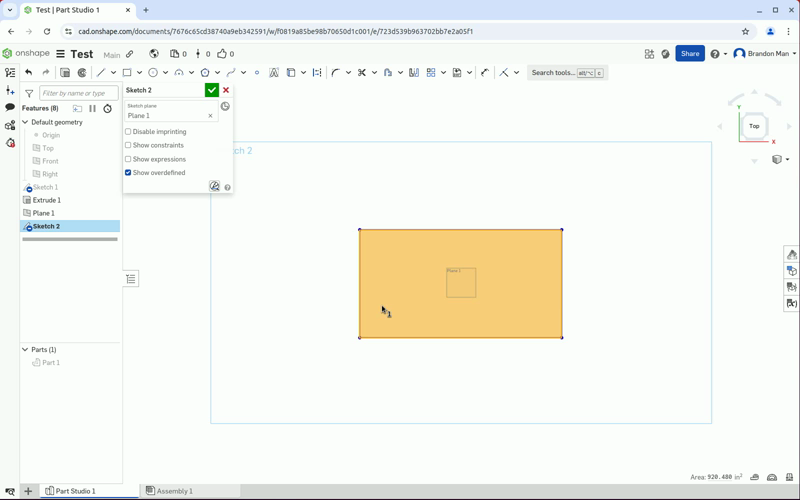
mouse_move(73, 352)
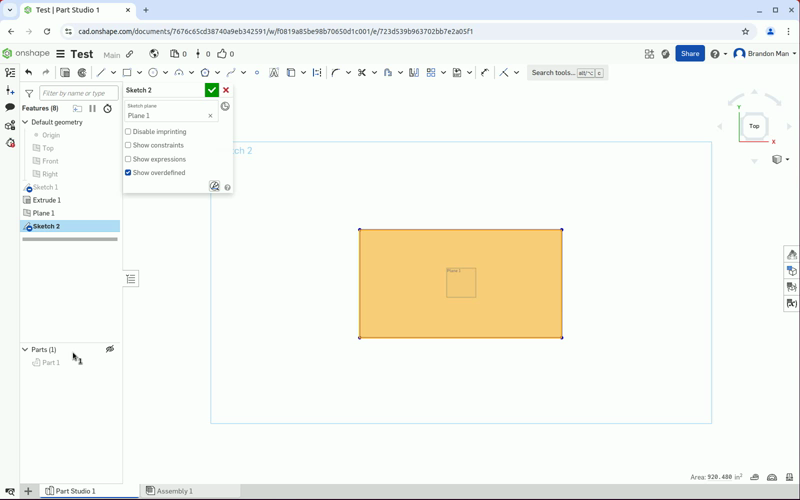
key(shift+y)
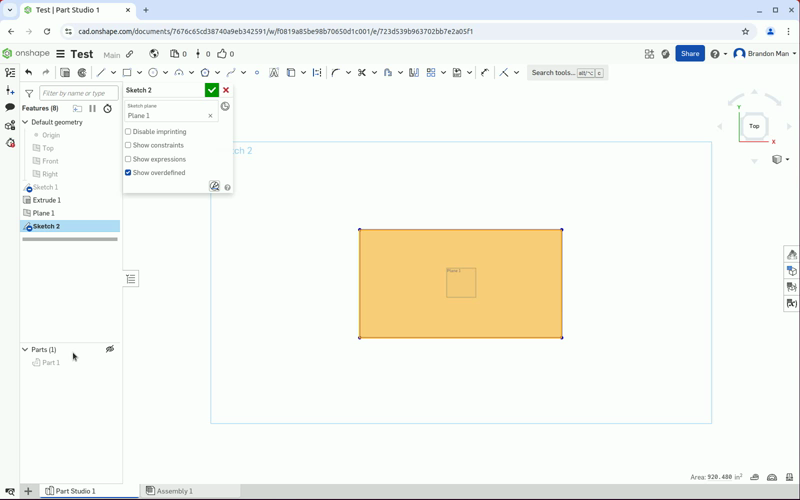
key(shift+e)
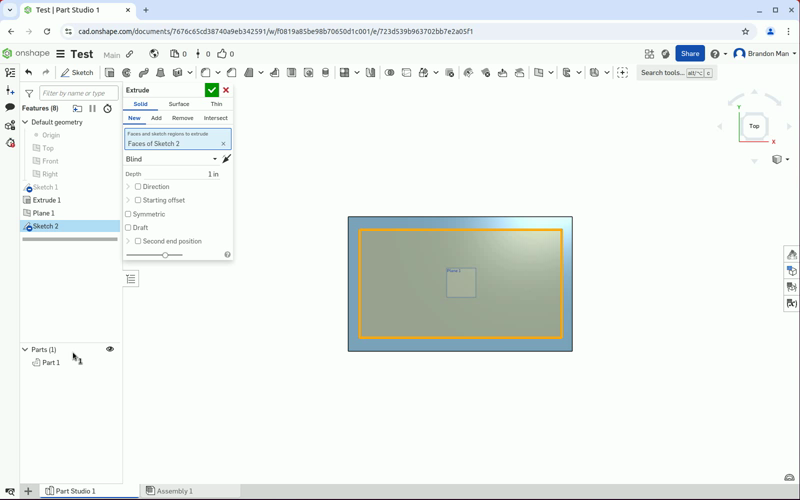
mouse_move(143, 106)
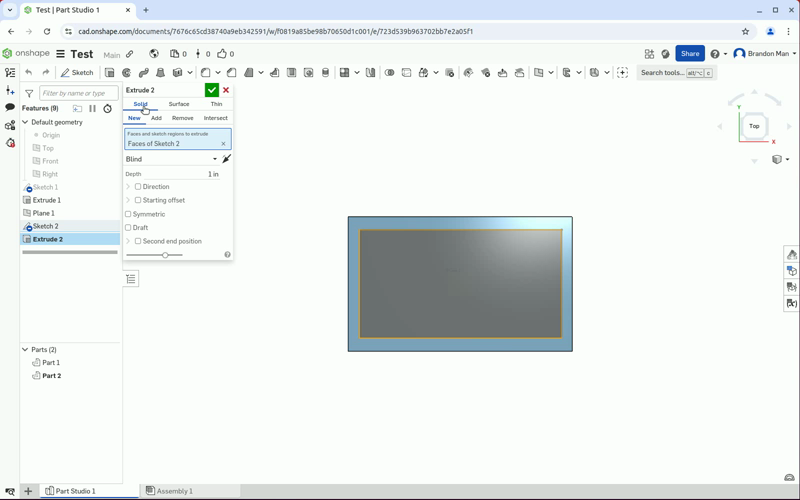
click(143, 106)
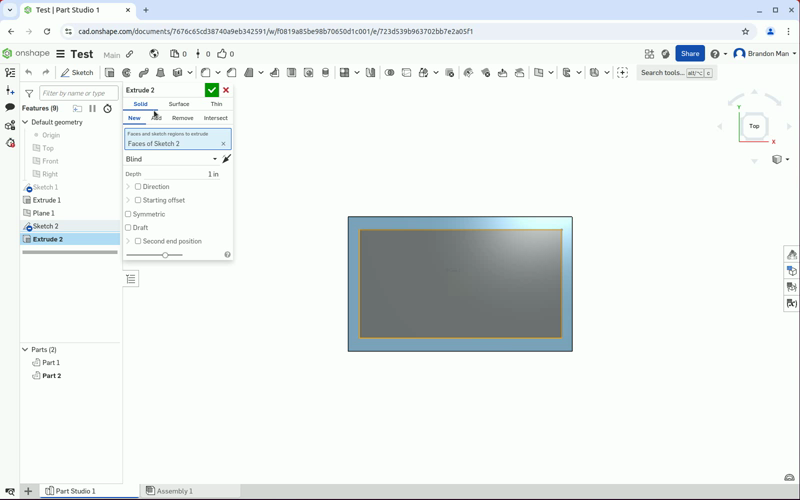
mouse_move(186, 120)
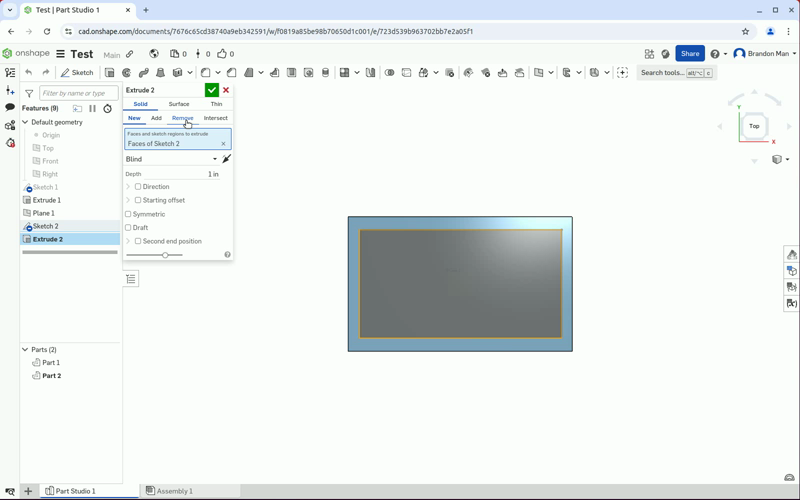
click(186, 120)
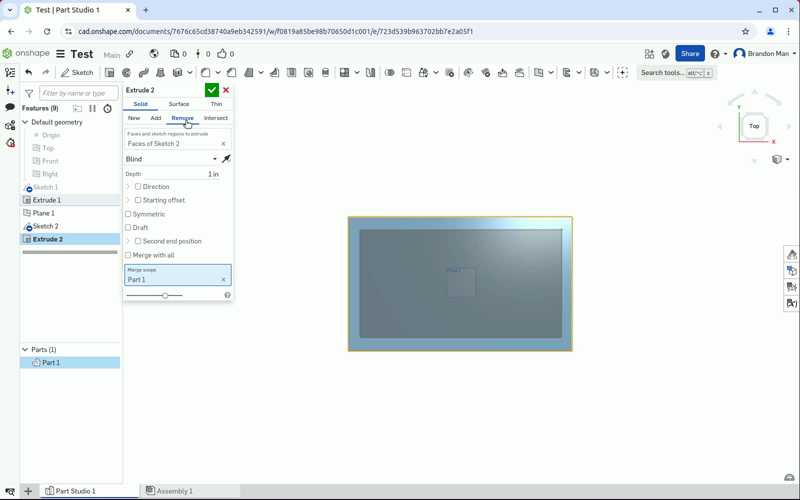
key(tab, 4)
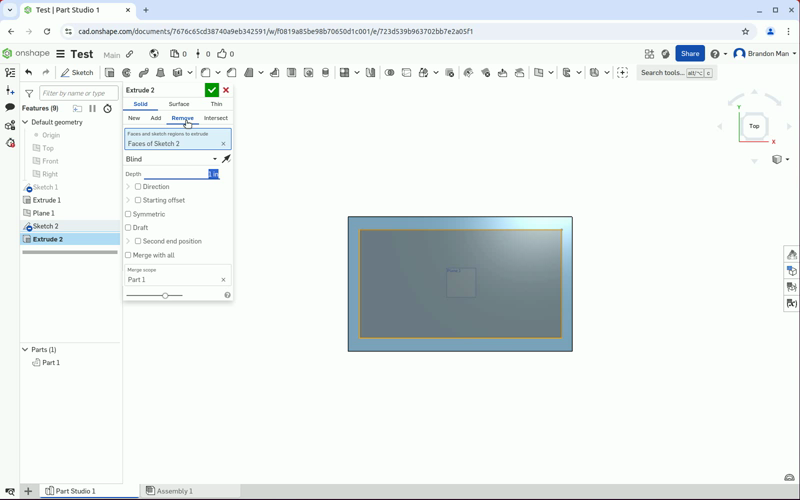
text(11.554)
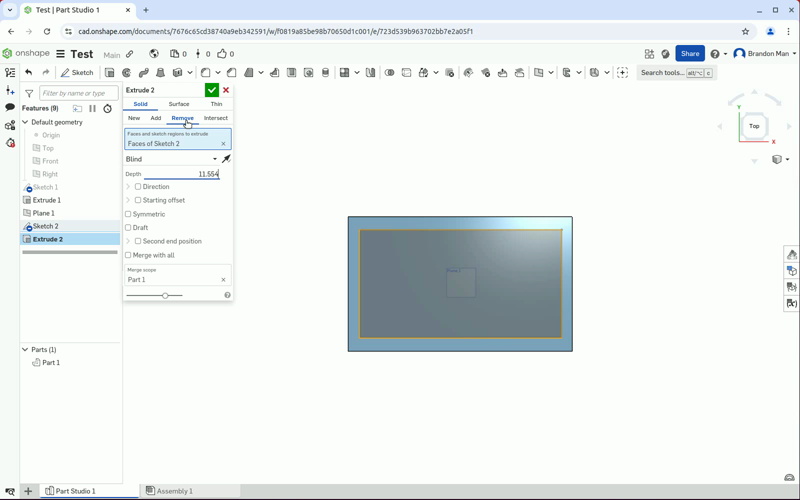
key(tab, 6)
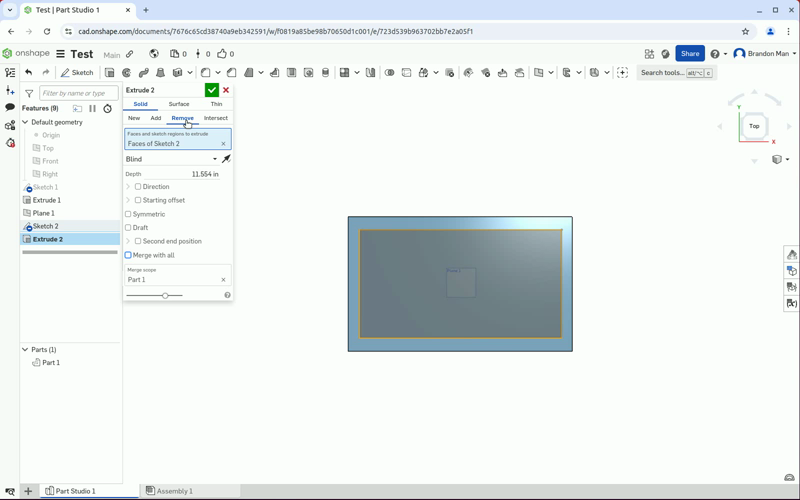
key(space)
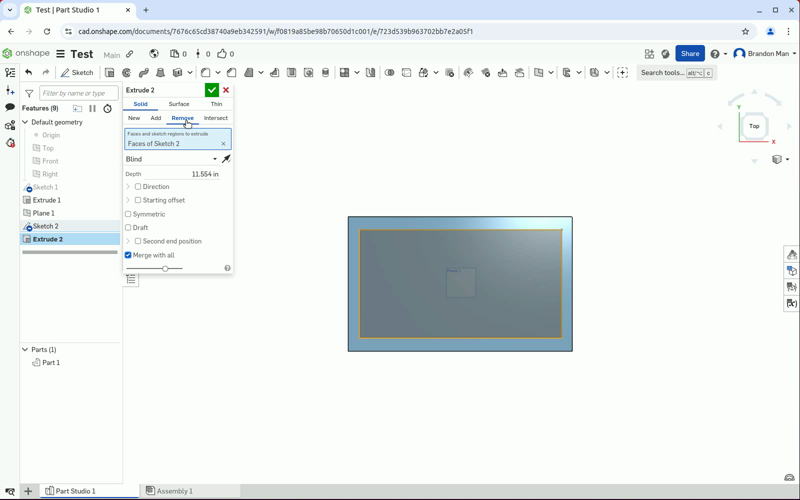
key(enter)
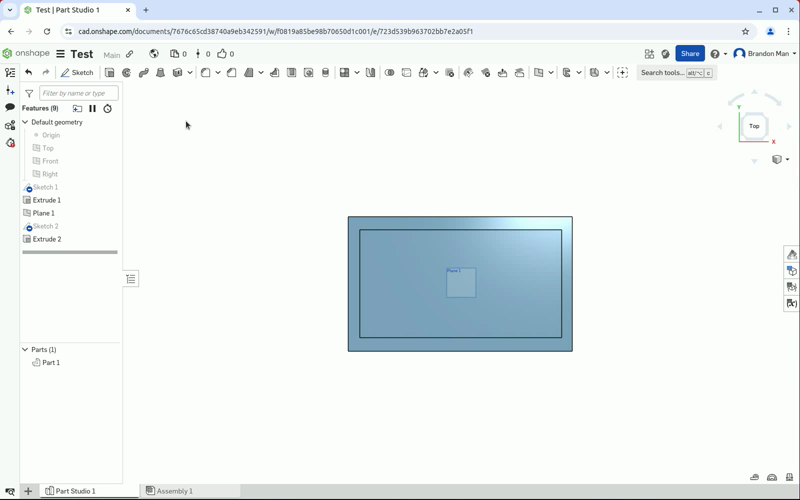
key(shift+h)
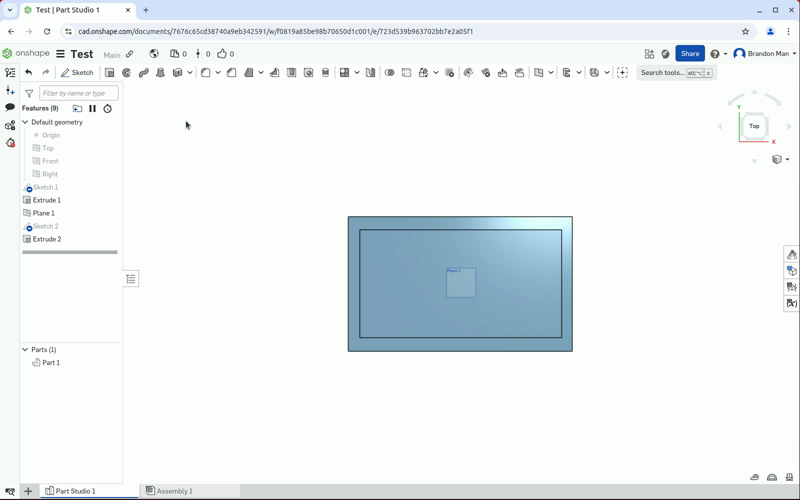
key(shift+h)
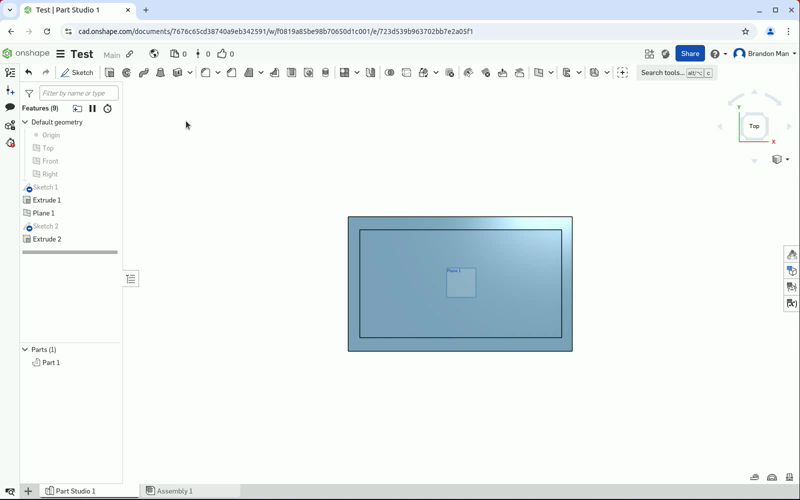
mouse_move(73, 189)
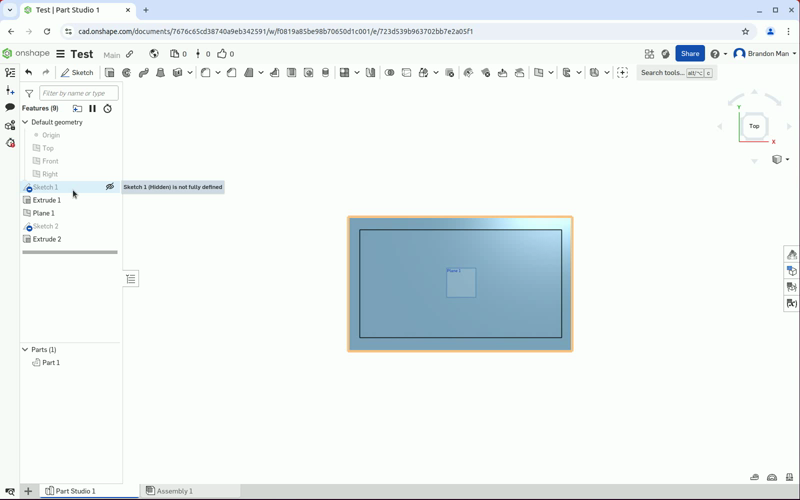
click(73, 189)
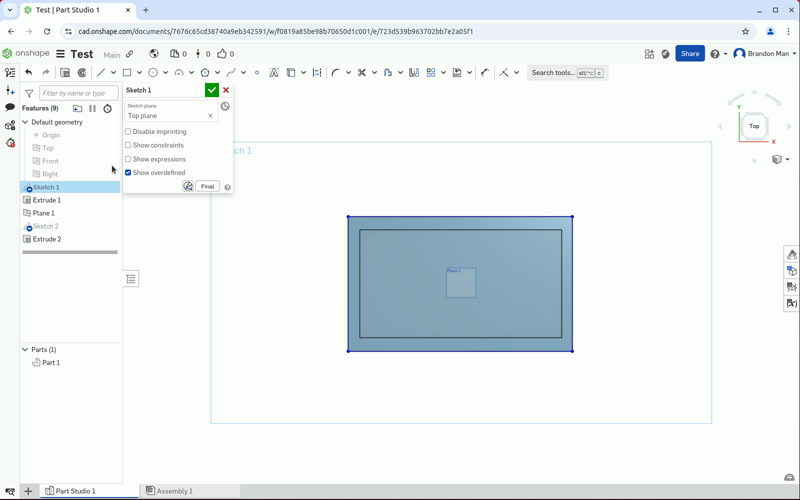
mouse_move(229, 92)
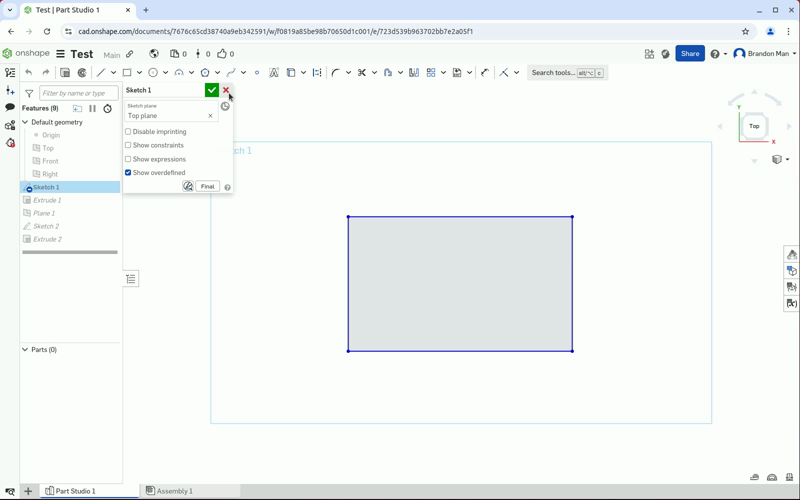
click(229, 92)
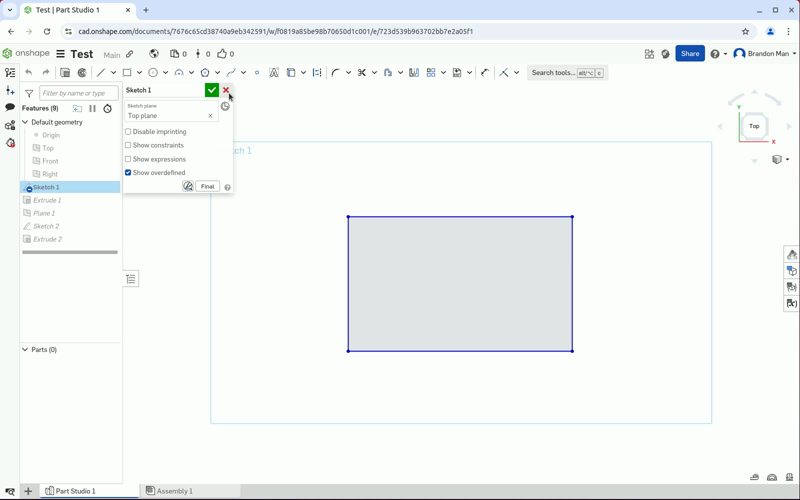
key(shift+s)
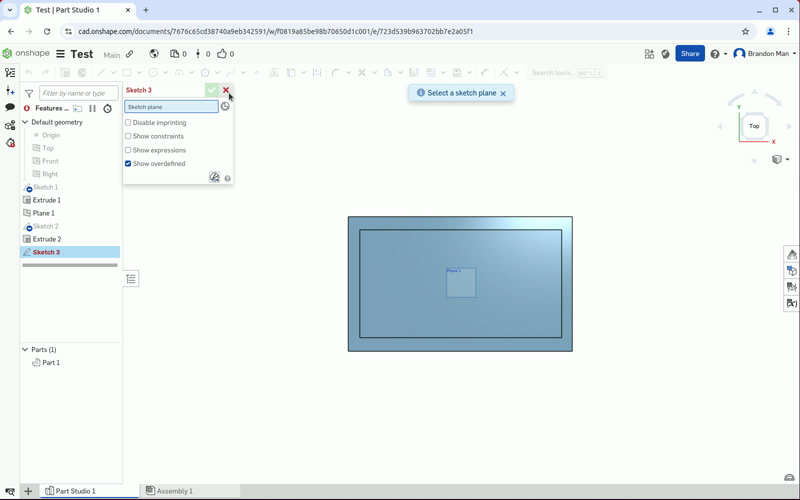
mouse_move(73, 215)
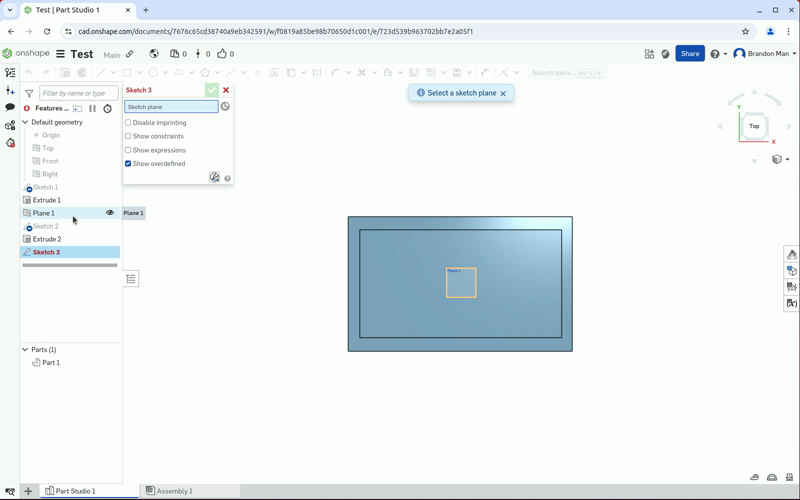
click(73, 215)
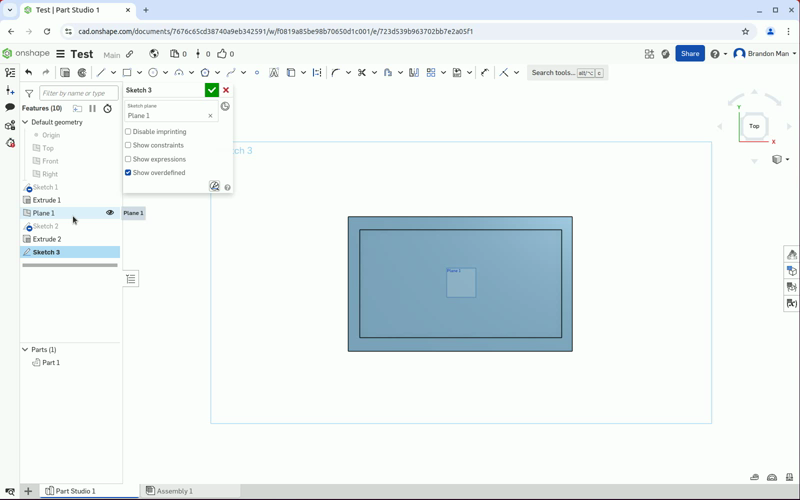
mouse_move(73, 352)
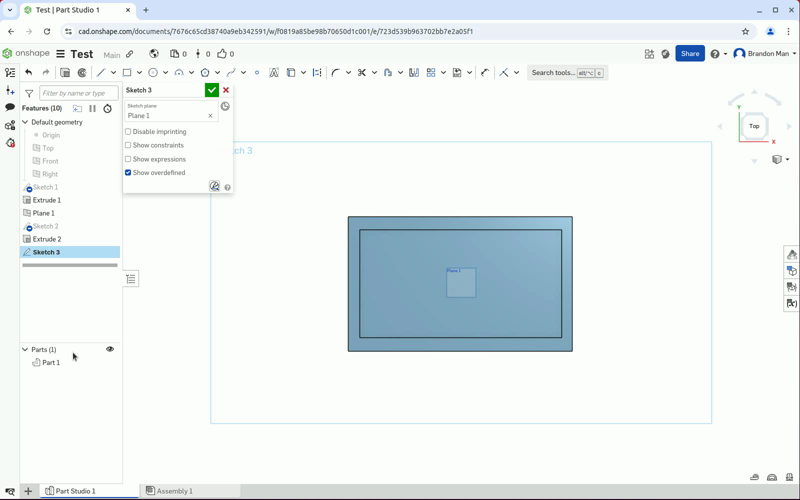
key(y)
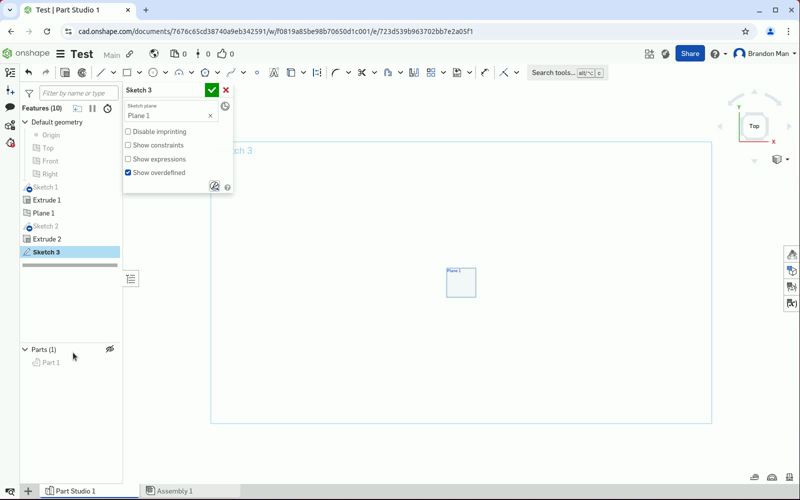
key(l)
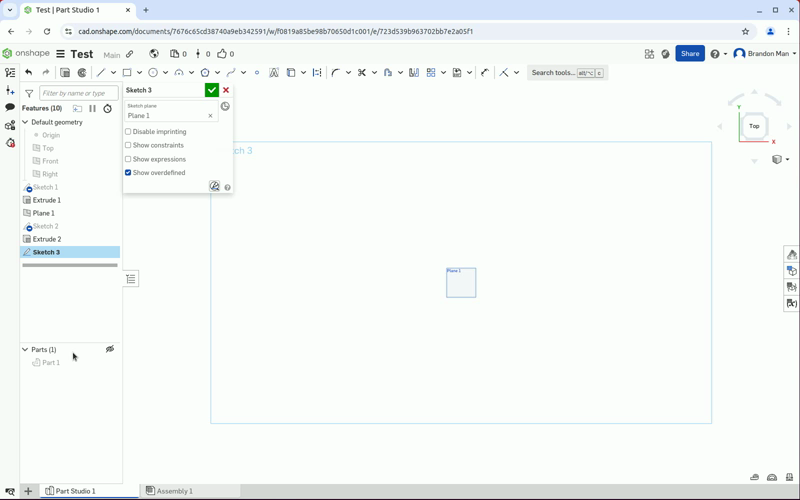
key_down(shift)
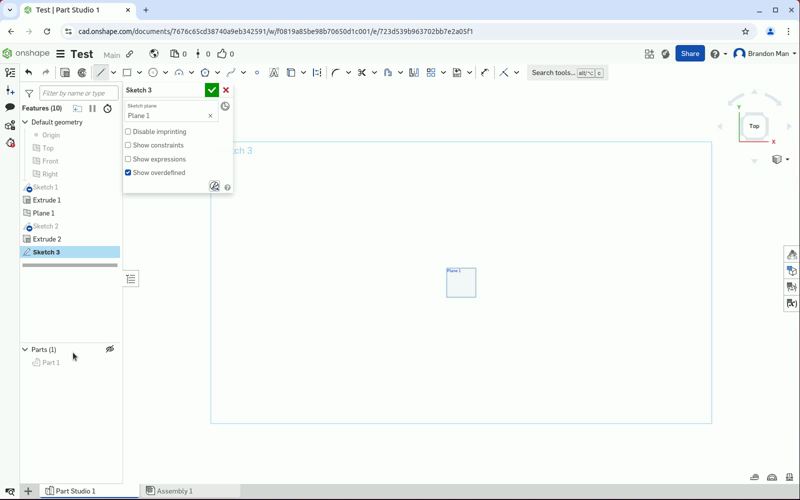
mouse_move(359, 337)
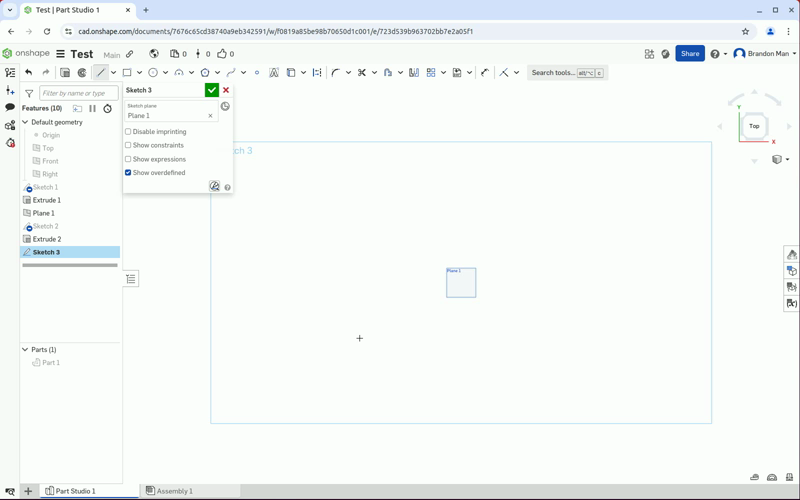
click(359, 337)
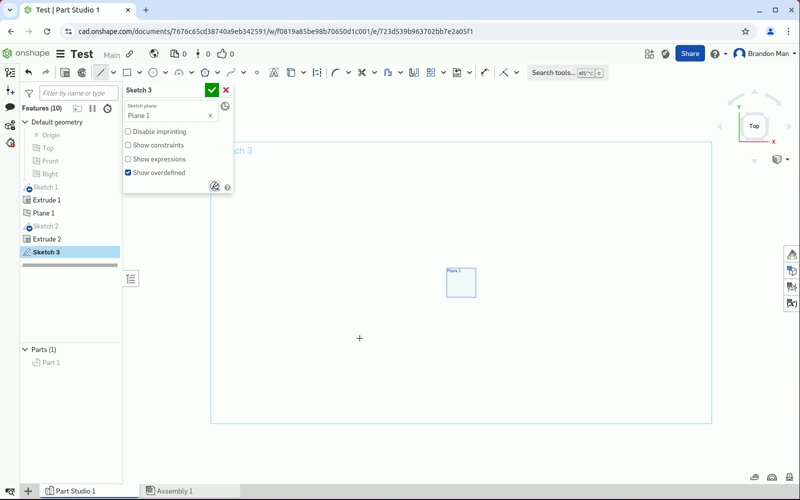
key_up(shift)
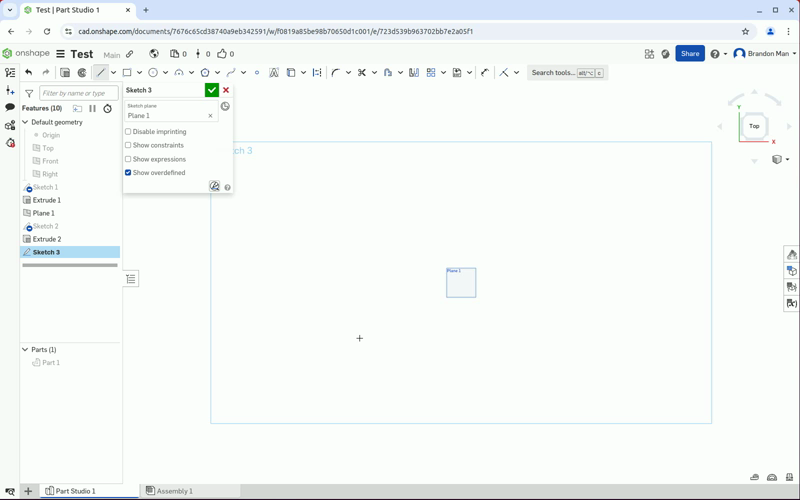
key_down(shift)
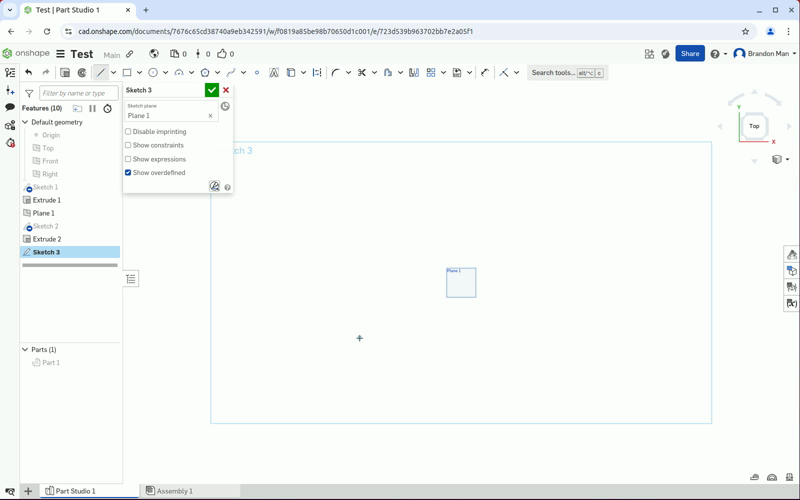
mouse_move(561, 337)
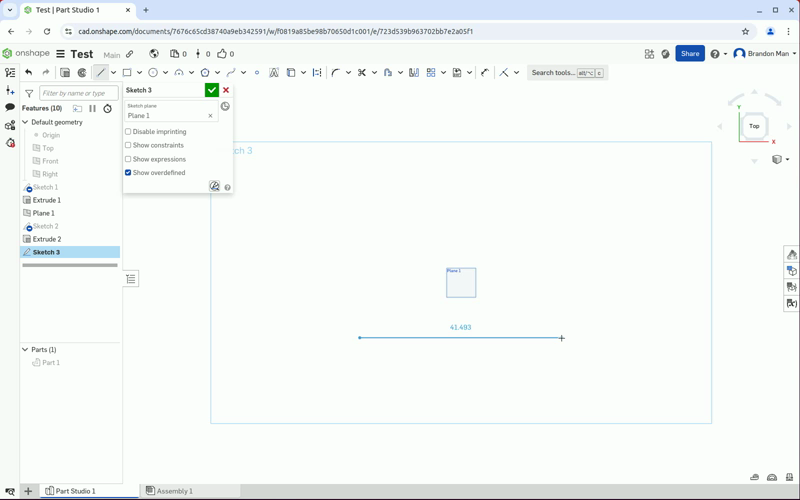
click(561, 337)
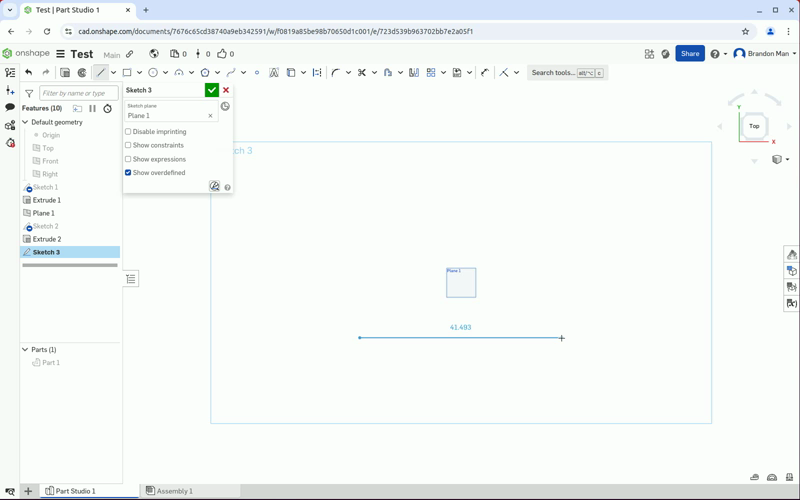
key_up(shift)
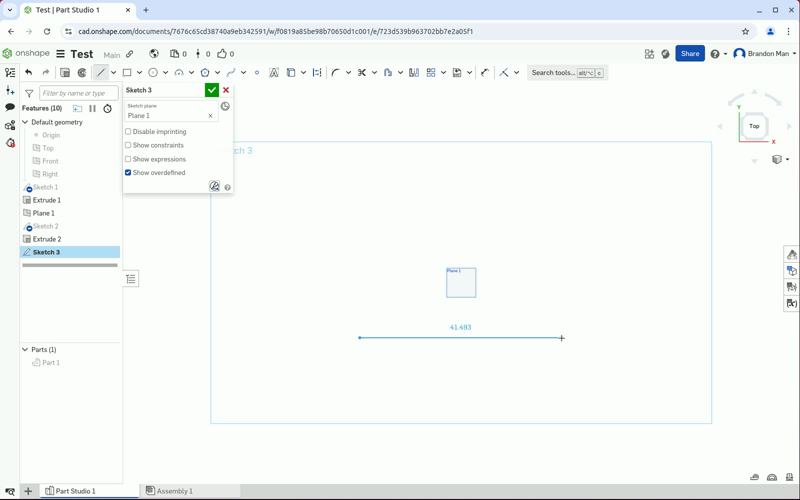
key_down(shift)
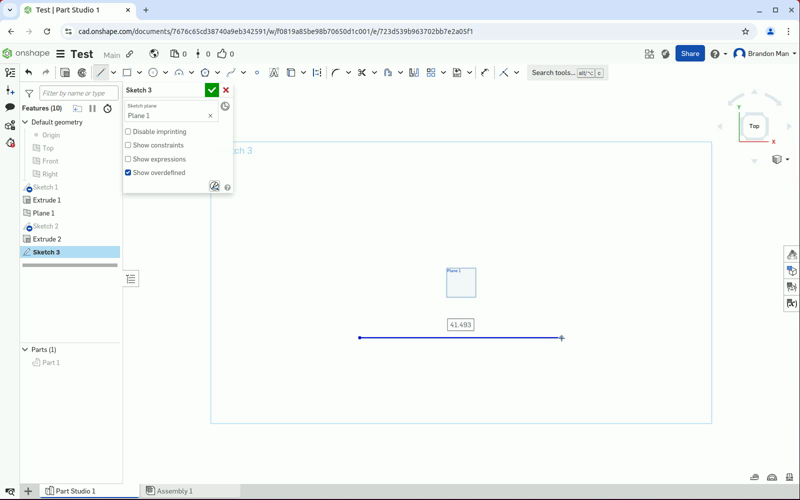
mouse_move(561, 229)
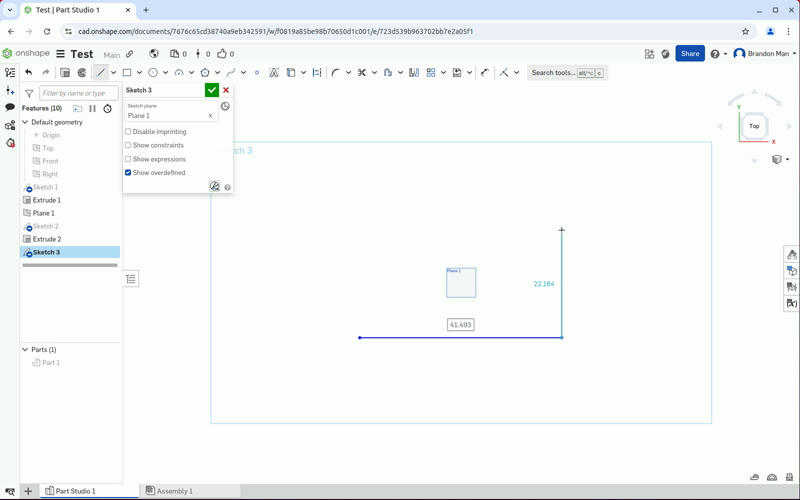
click(561, 229)
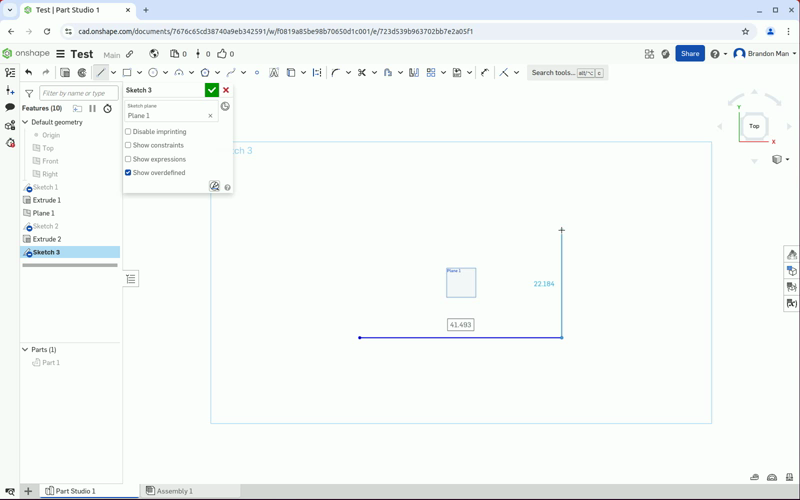
key_up(shift)
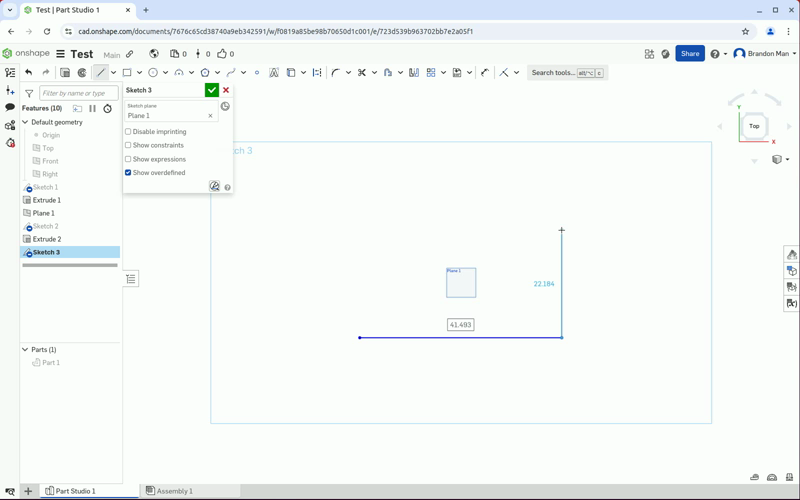
key_down(shift)
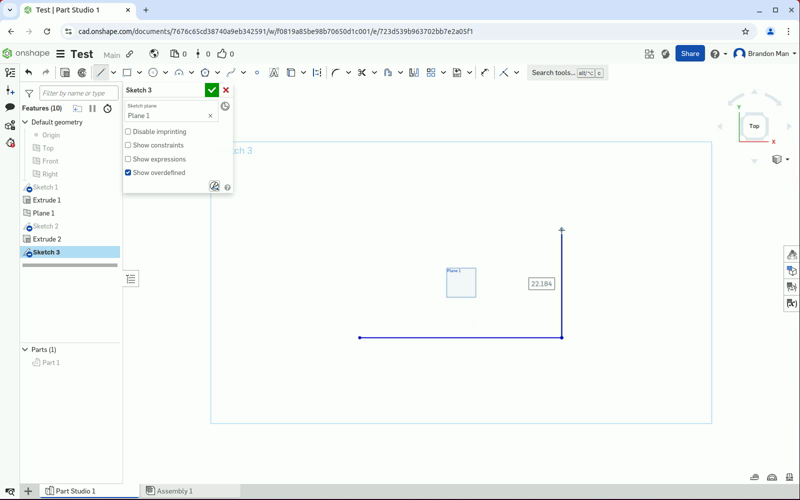
mouse_move(359, 229)
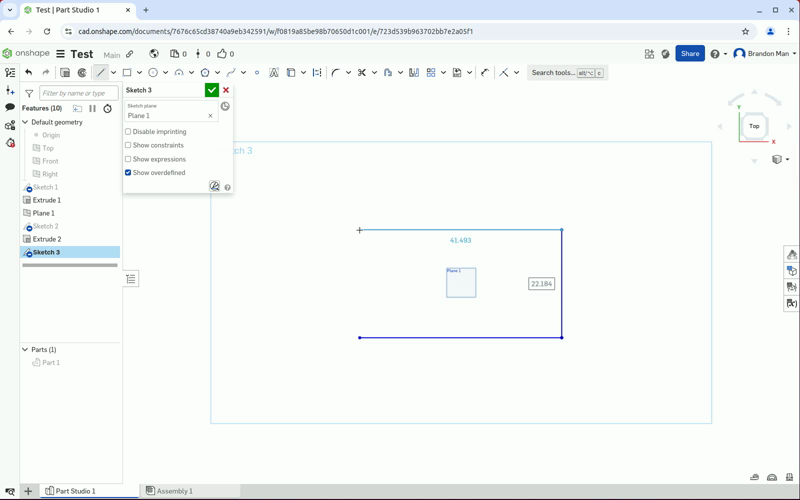
click(359, 229)
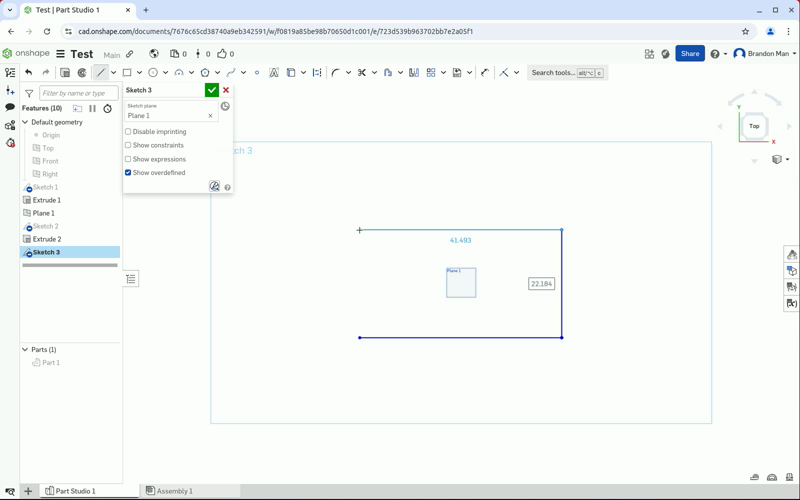
key_up(shift)
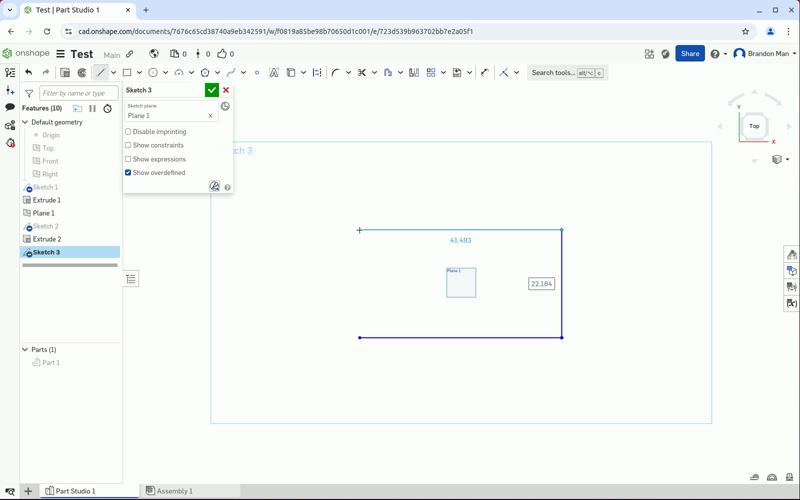
key_down(shift)
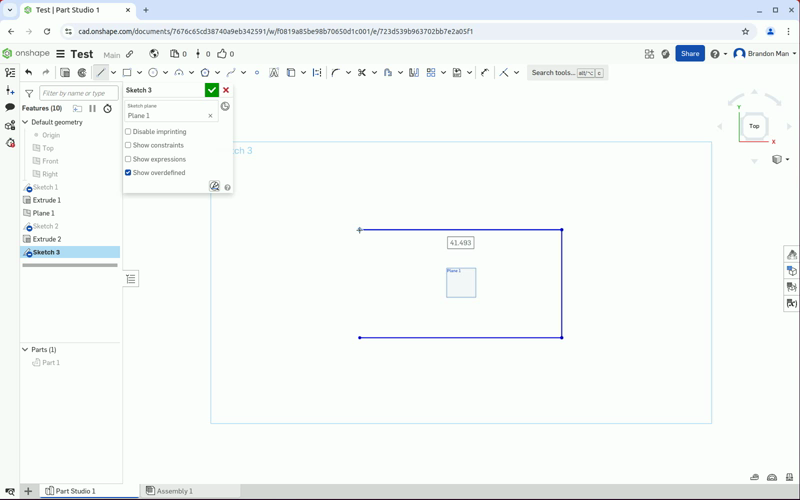
mouse_move(359, 337)
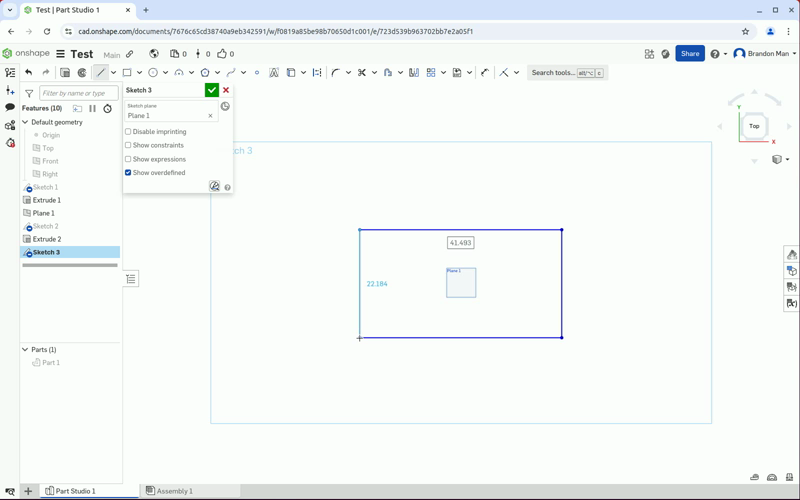
key_up(shift)
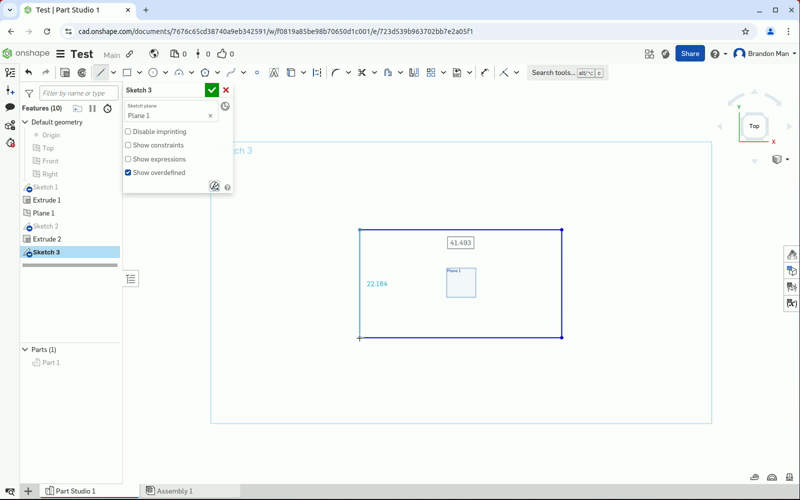
click(359, 337)
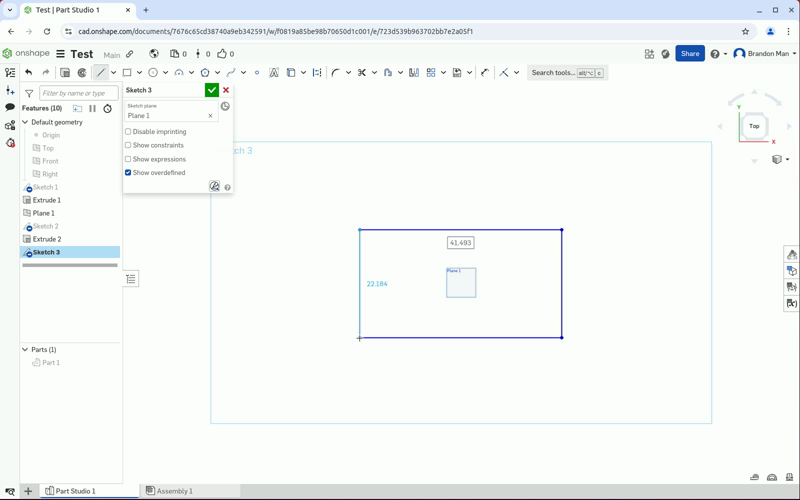
key(esc)
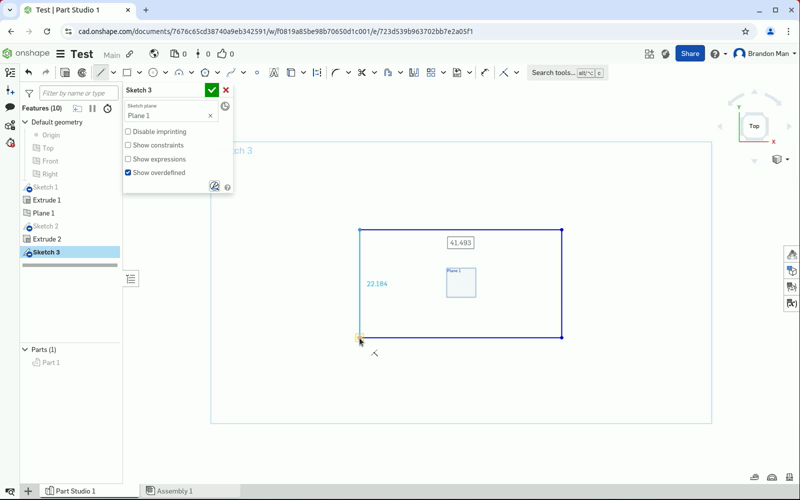
mouse_move(460, 303)
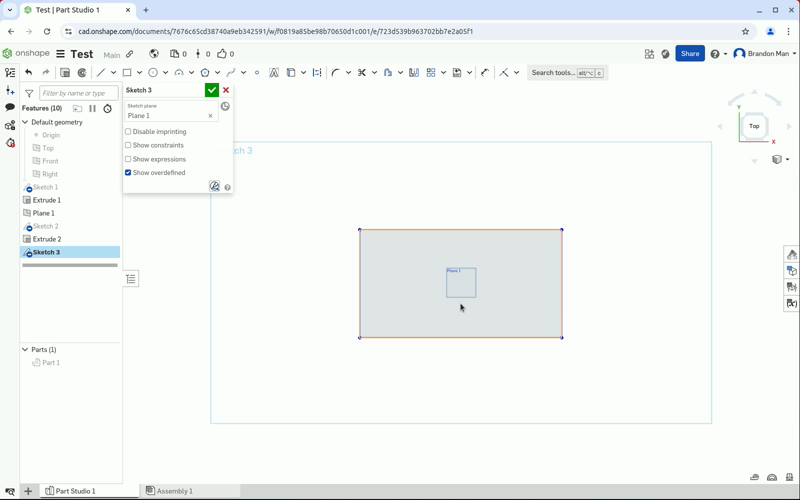
click(460, 303)
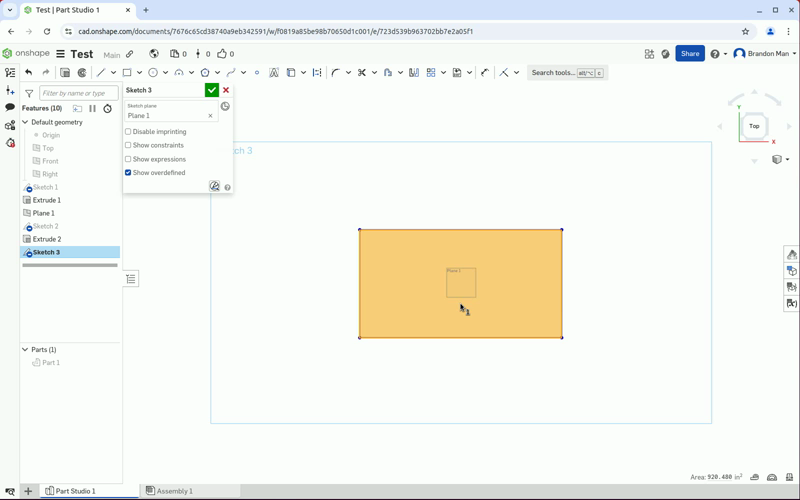
mouse_move(73, 352)
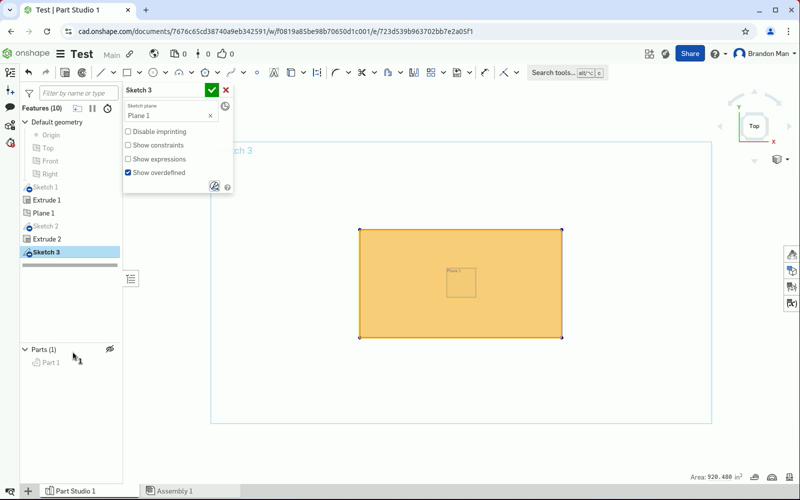
key(shift+y)
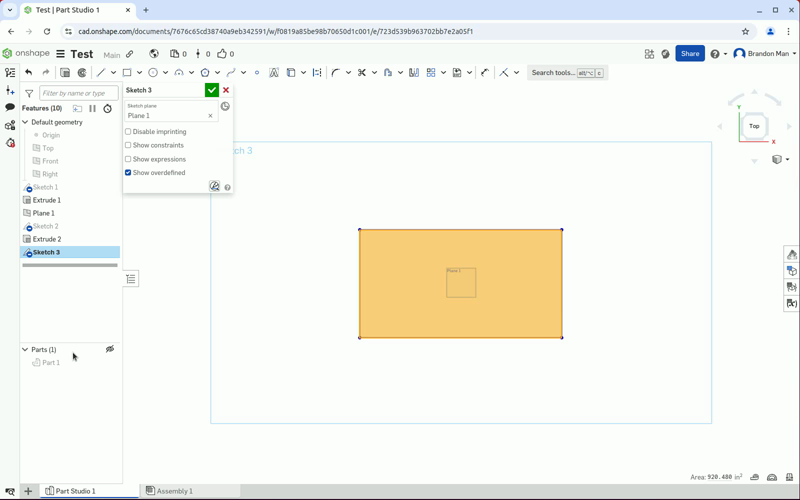
key(shift+e)
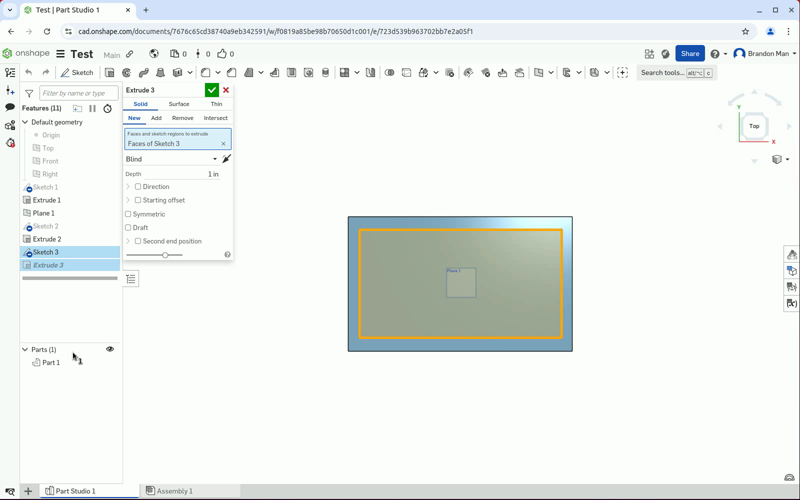
mouse_move(143, 106)
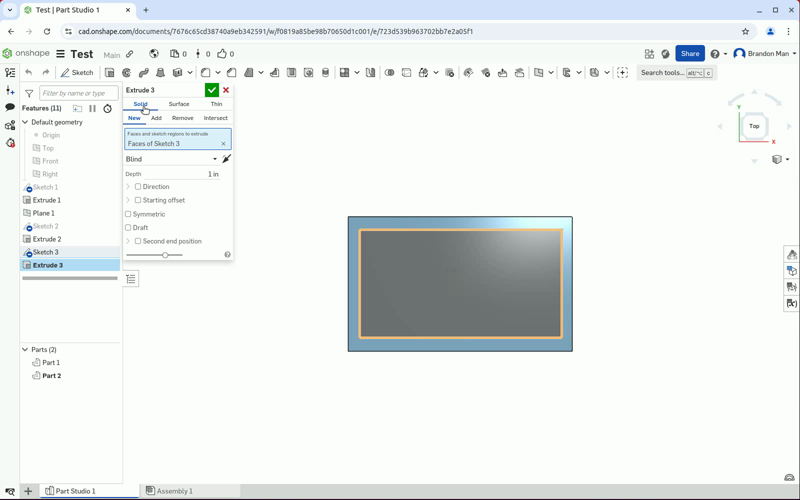
click(143, 106)
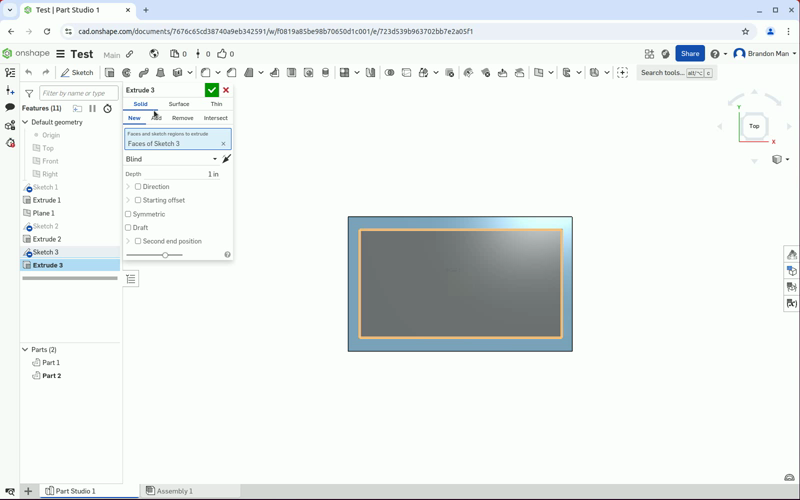
mouse_move(186, 120)
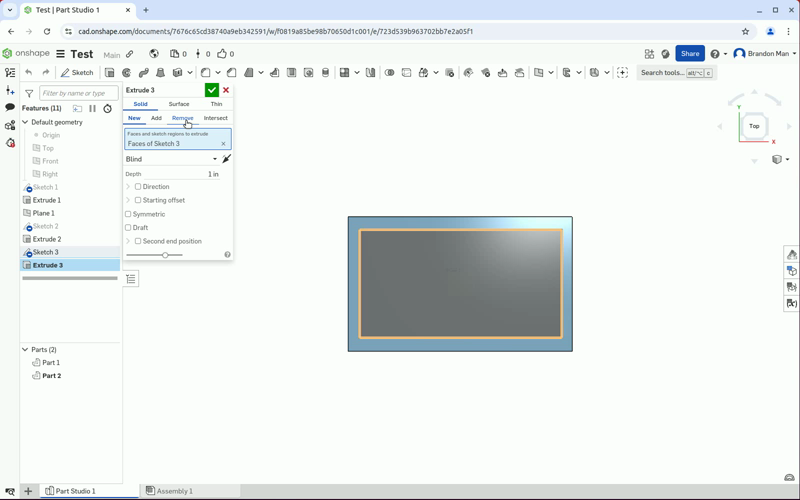
click(186, 120)
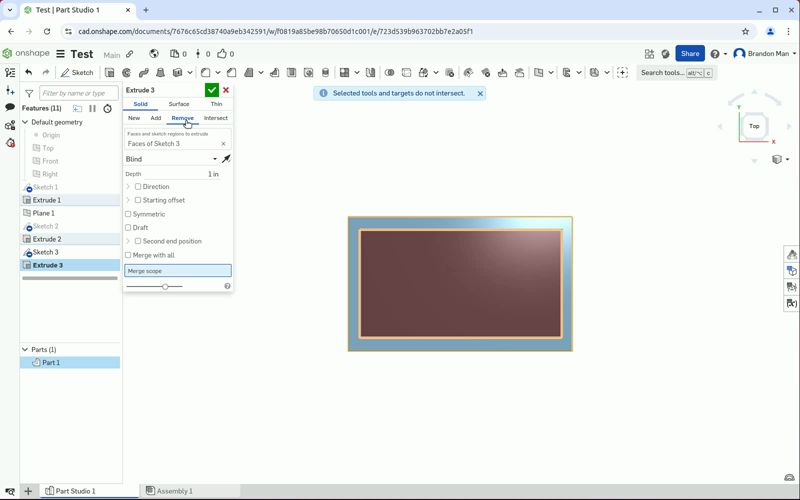
key(tab, 4)
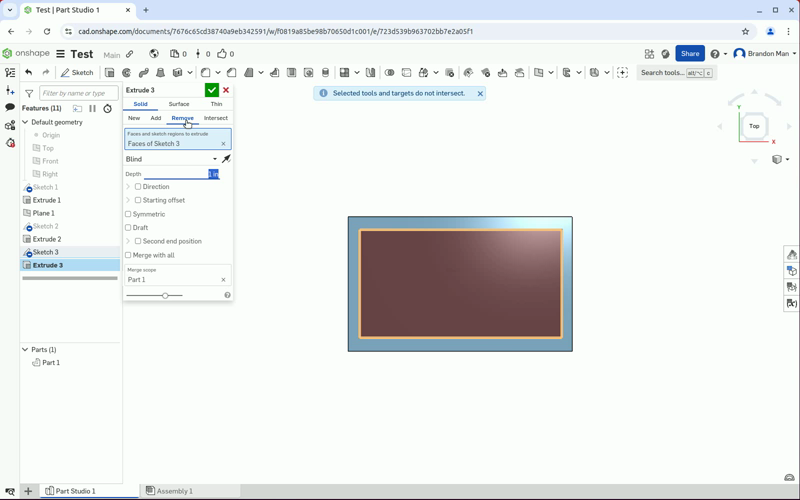
text(11.554)
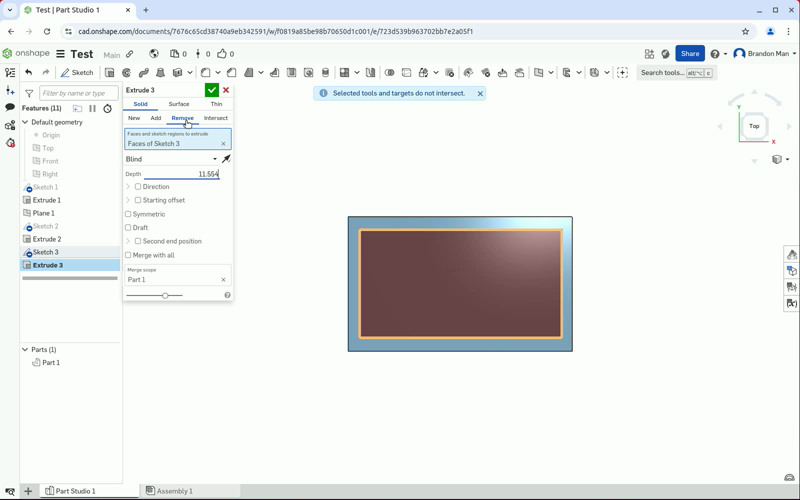
key(tab, 6)
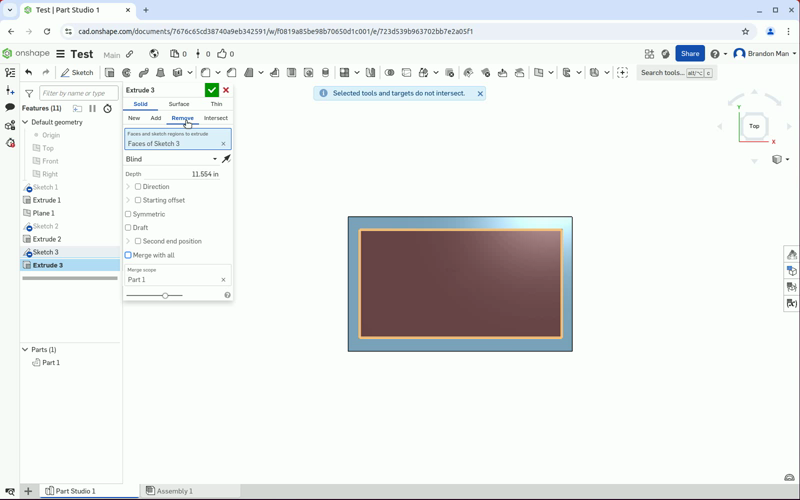
key(space)
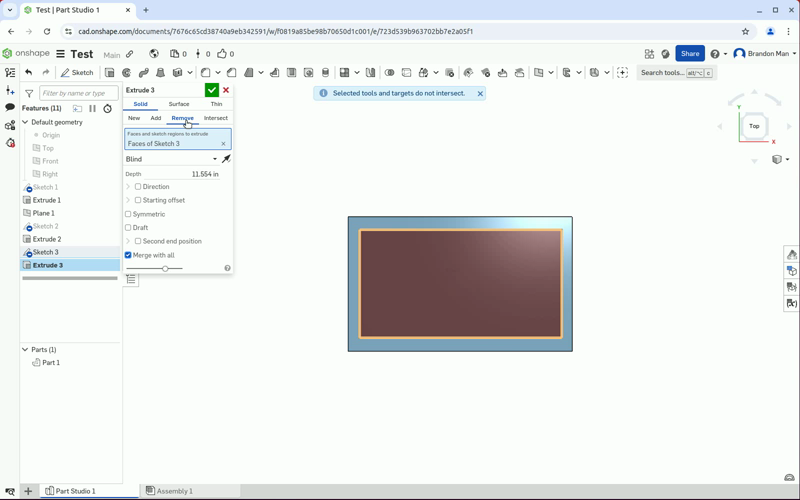
key(enter)
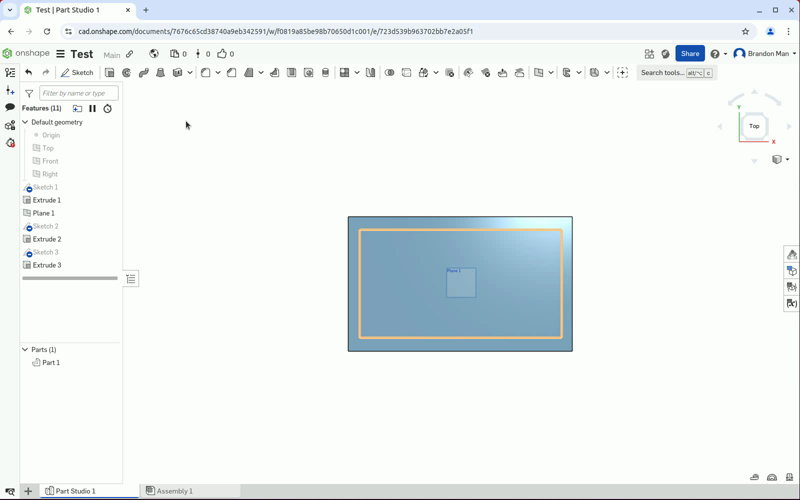
key(shift+h)
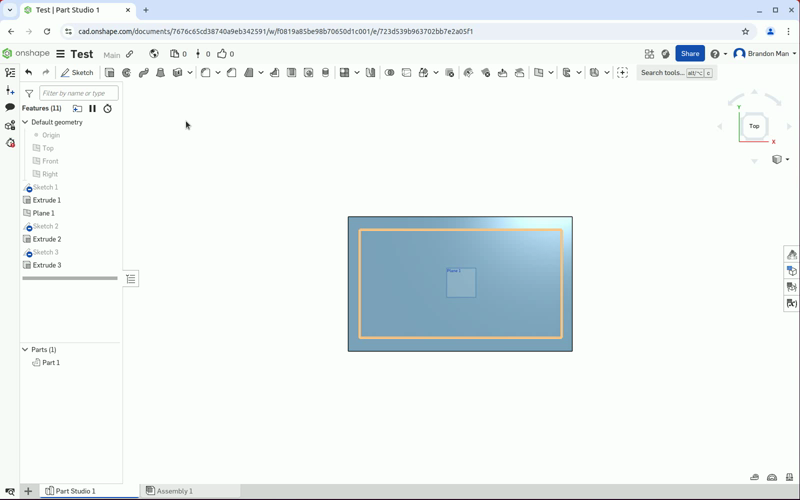
key(shift+h)
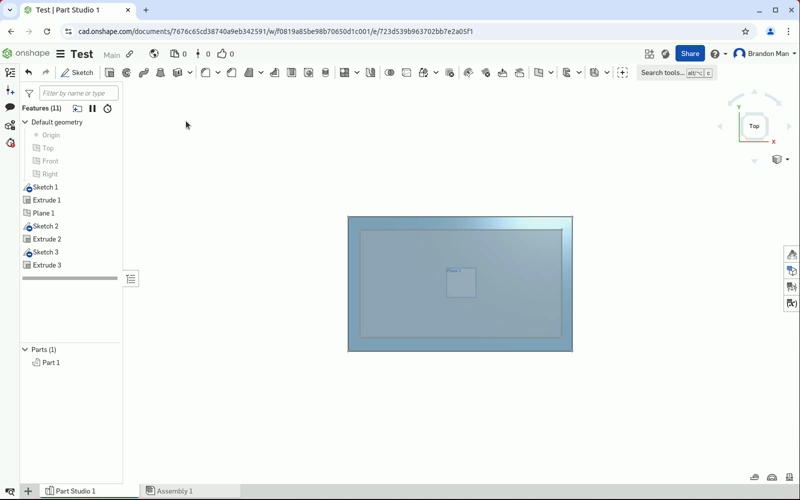
key(shift+7)
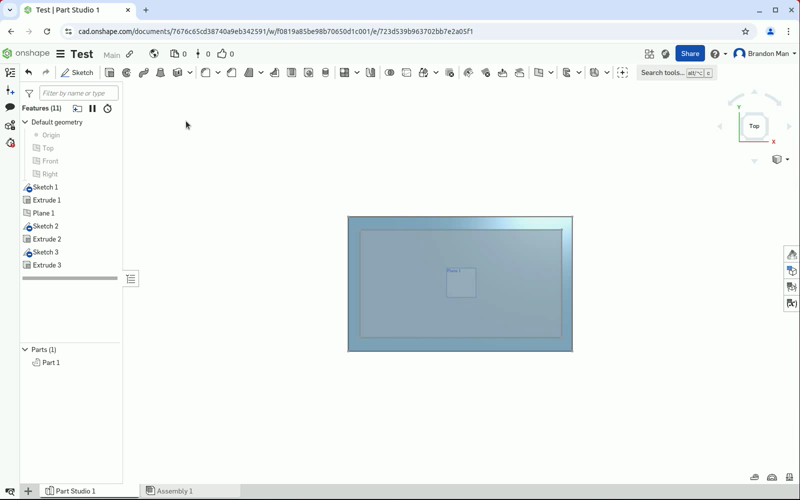
key(up, 3)
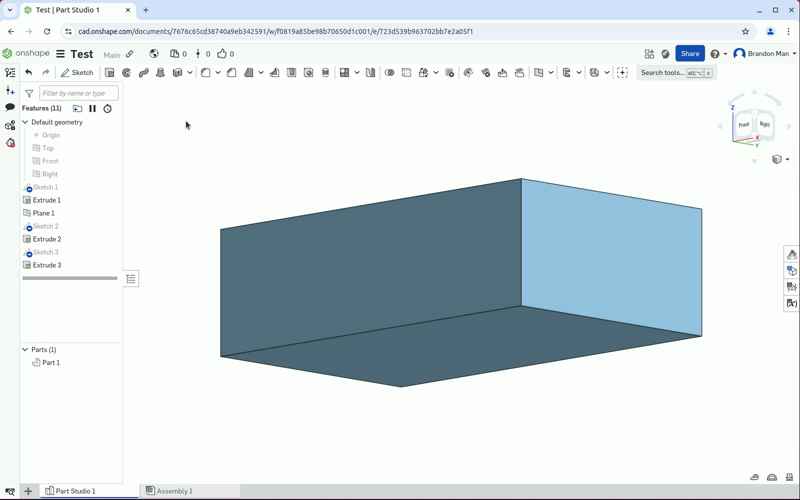
key(left, 3)
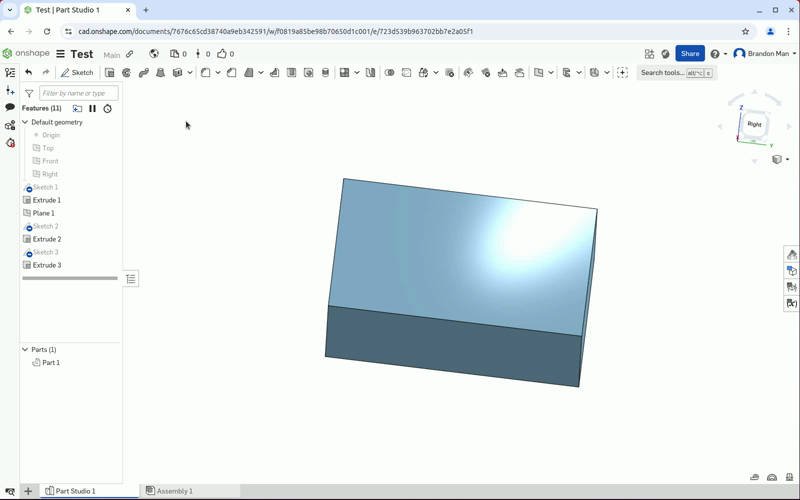
key(right, 3)
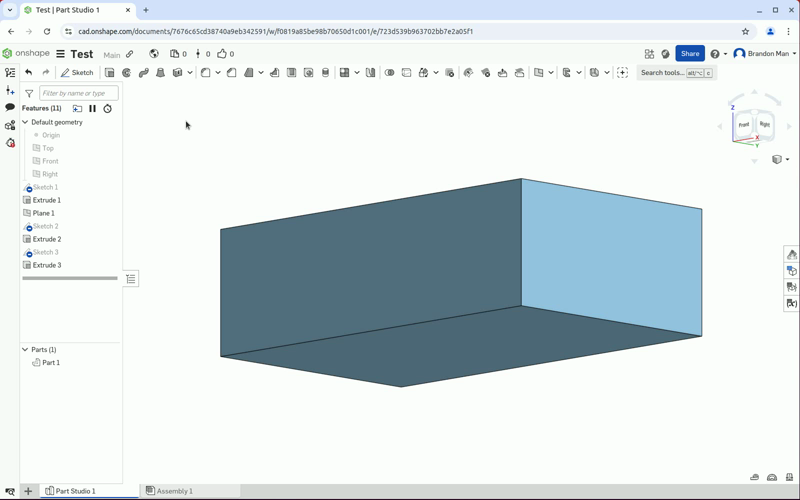
key(down, 3)
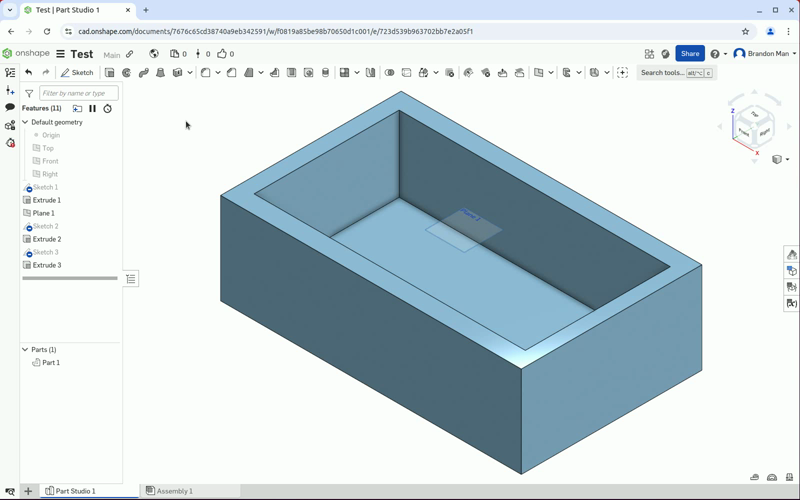
mouse_move(73, 189)
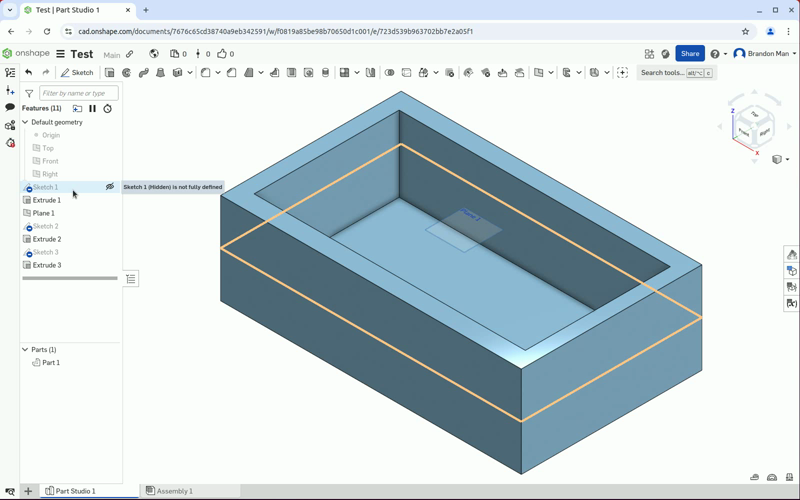
click(73, 189)